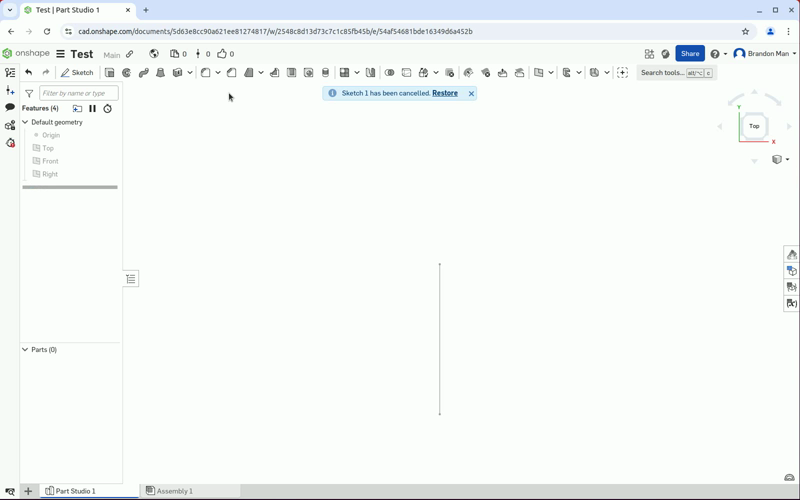
key(shift+h)
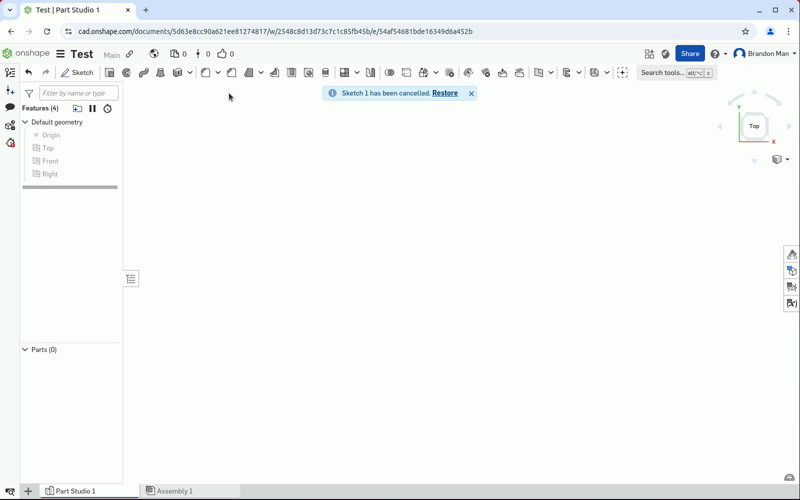
key(shift+s)
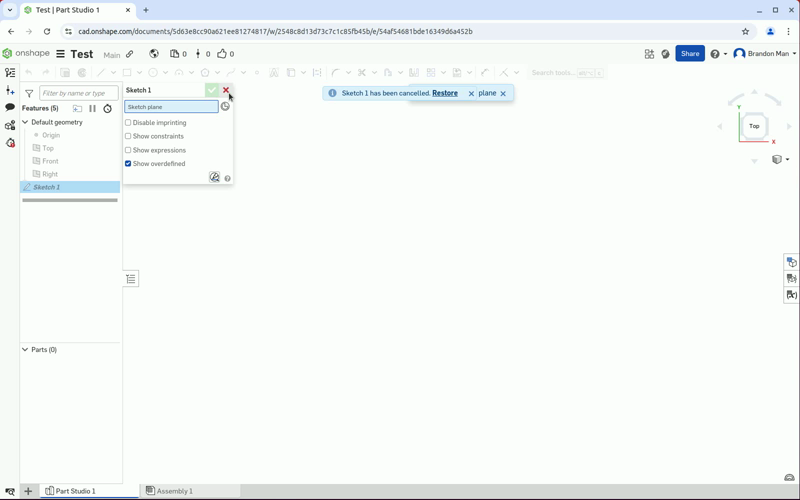
mouse_move(73, 150)
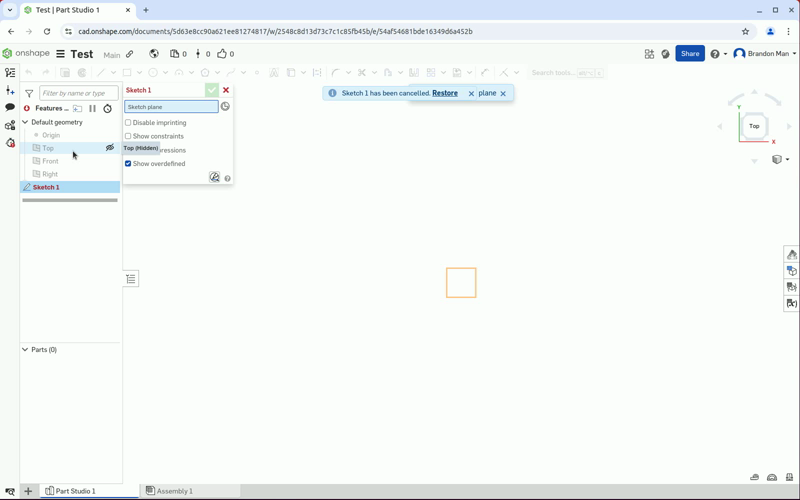
click(73, 150)
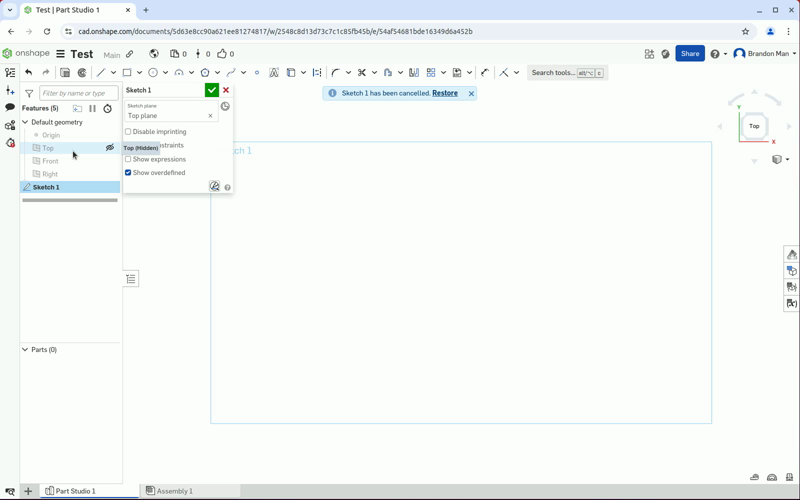
mouse_move(73, 352)
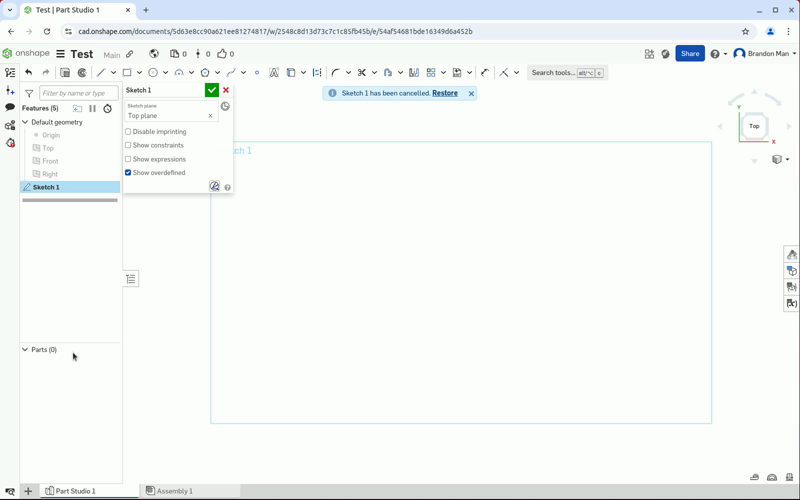
key(y)
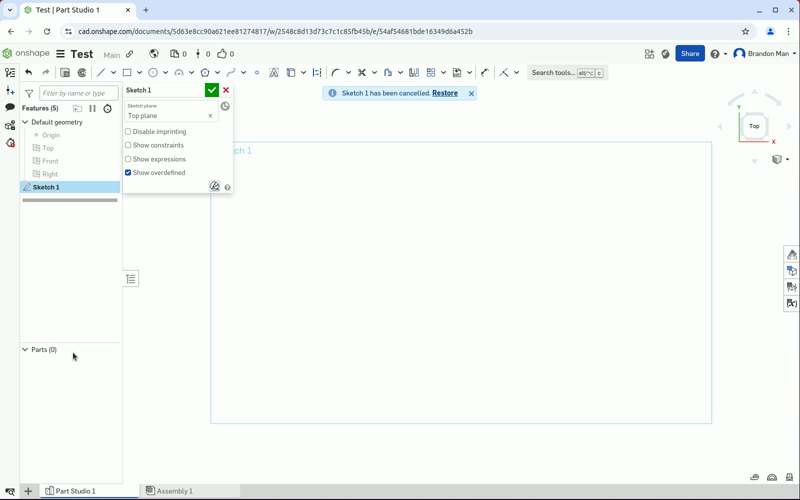
key(l)
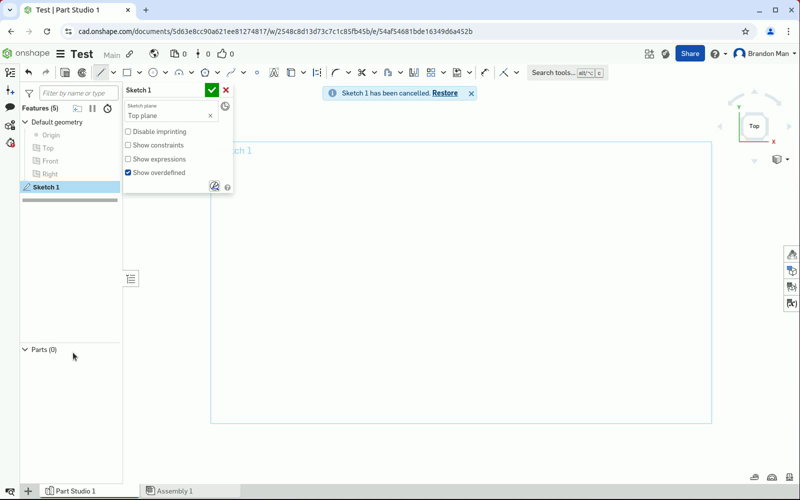
key_down(shift)
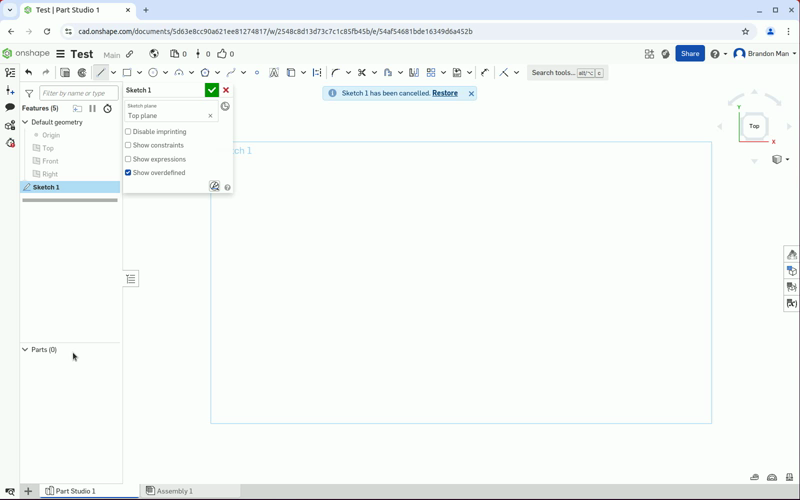
mouse_move(417, 326)
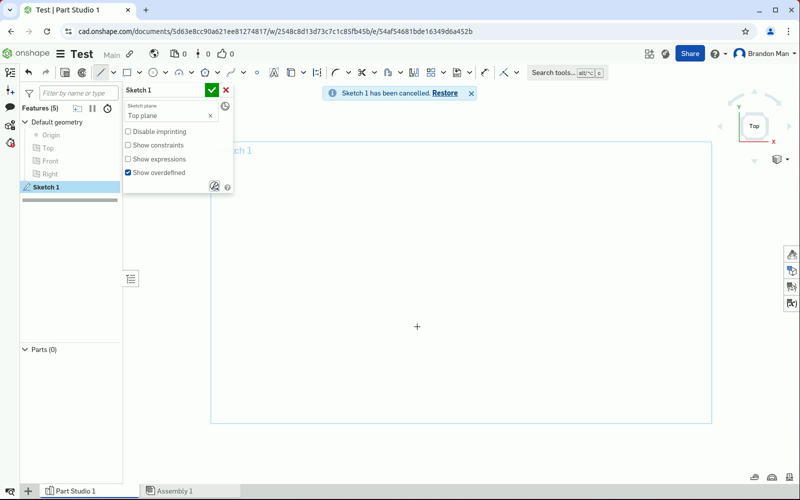
click(417, 326)
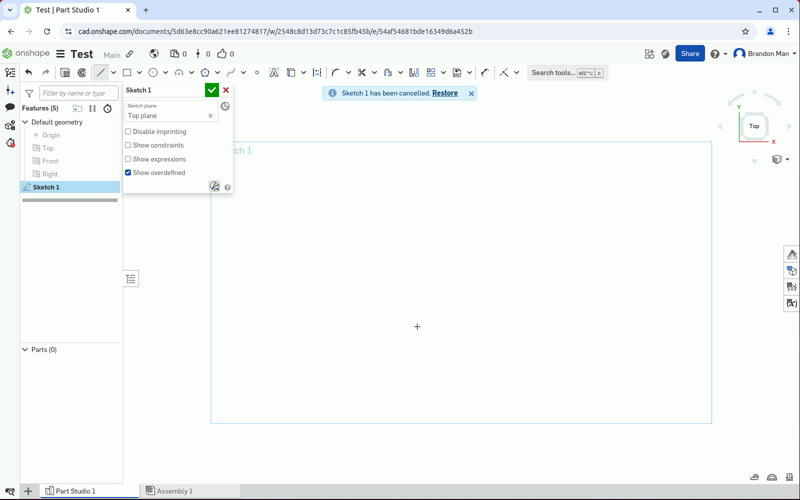
key_up(shift)
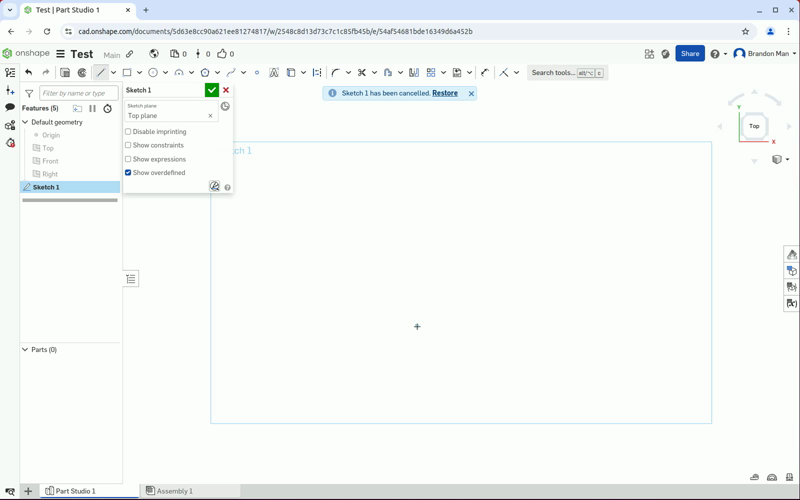
key_down(shift)
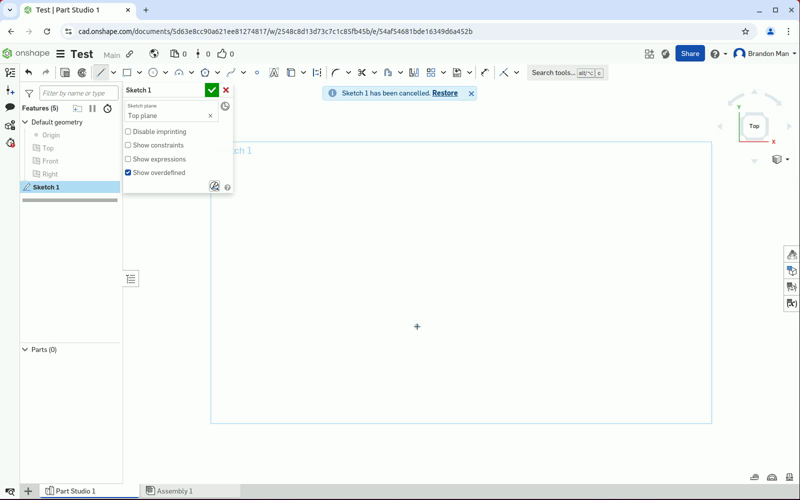
mouse_move(504, 326)
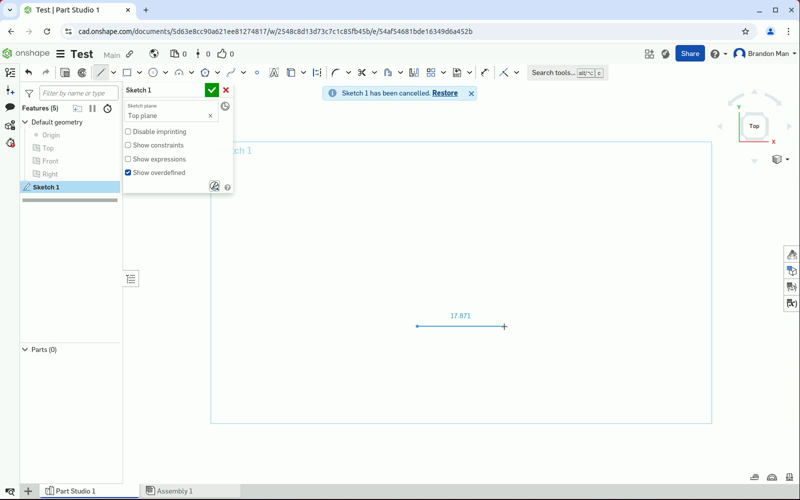
click(504, 326)
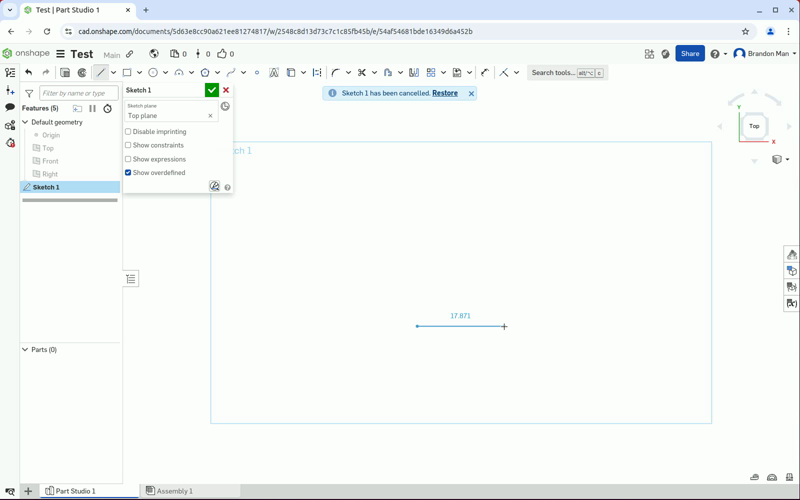
key_up(shift)
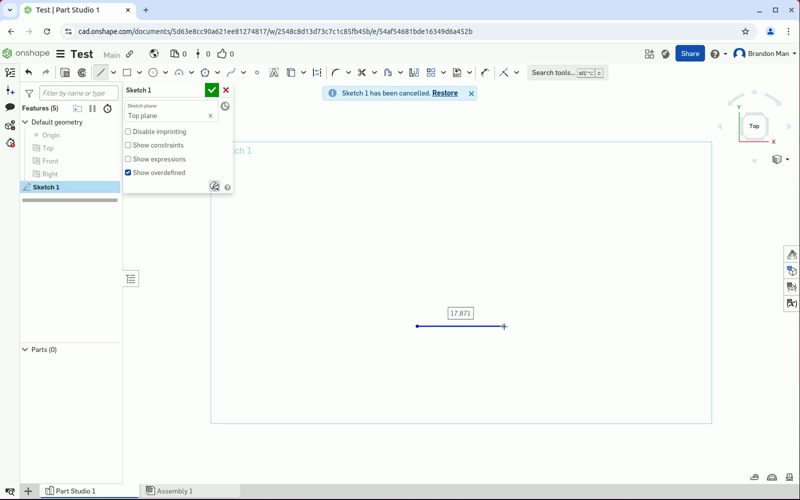
key_down(shift)
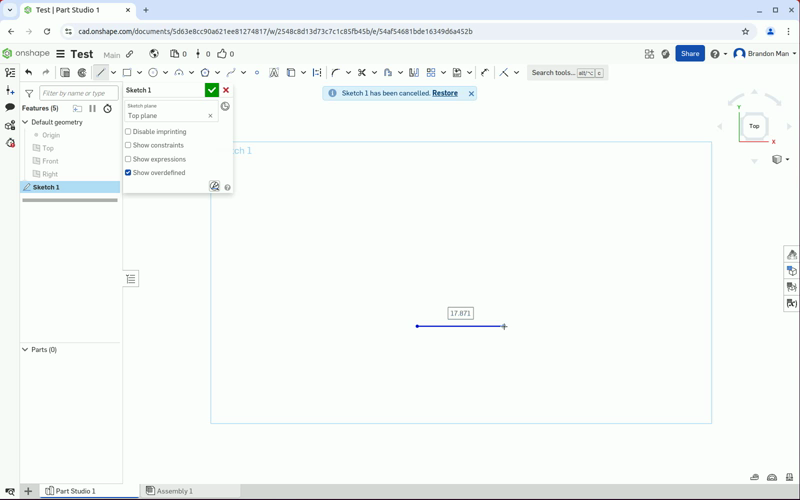
mouse_move(504, 239)
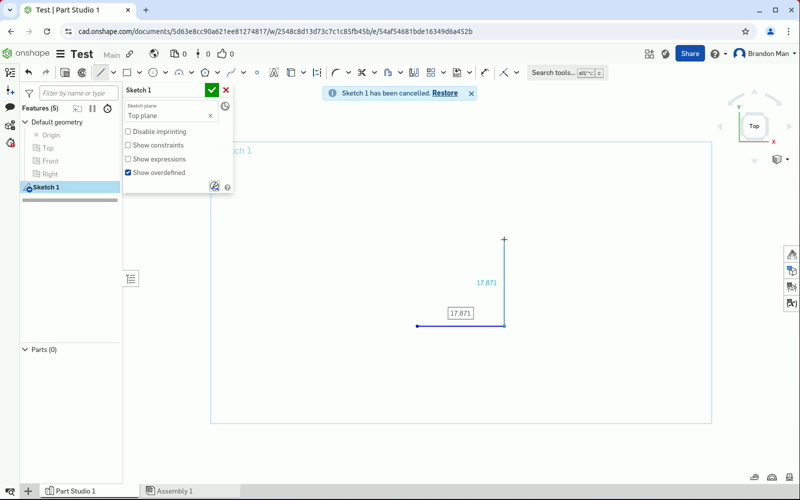
click(504, 239)
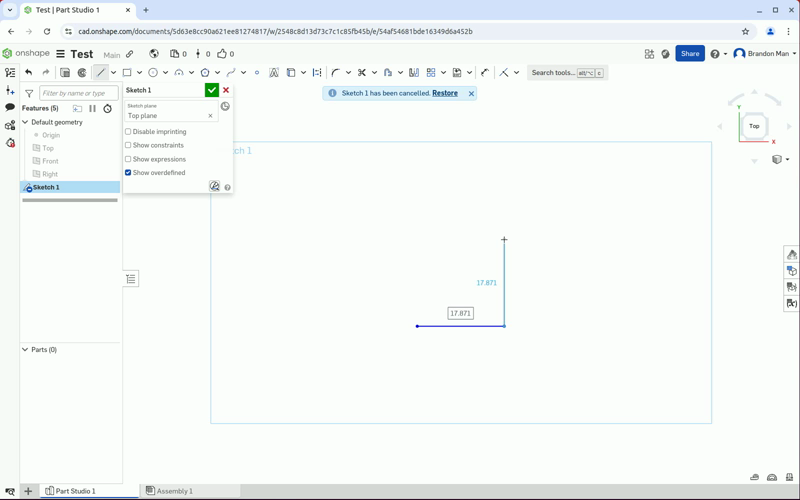
key_up(shift)
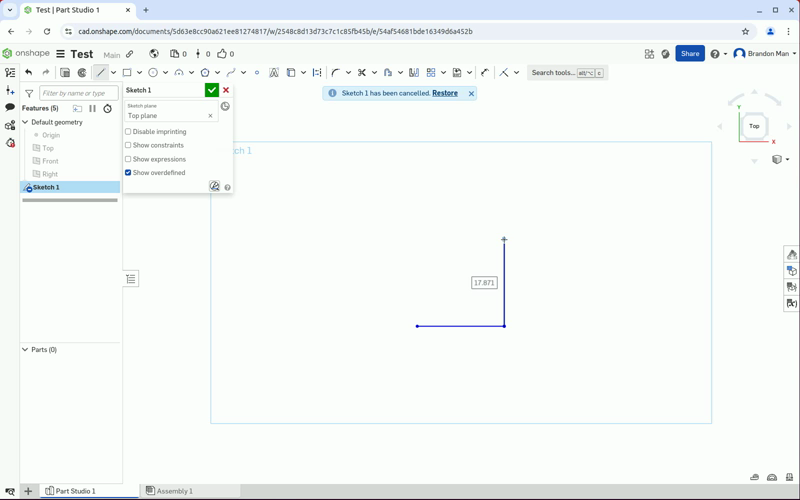
key_down(shift)
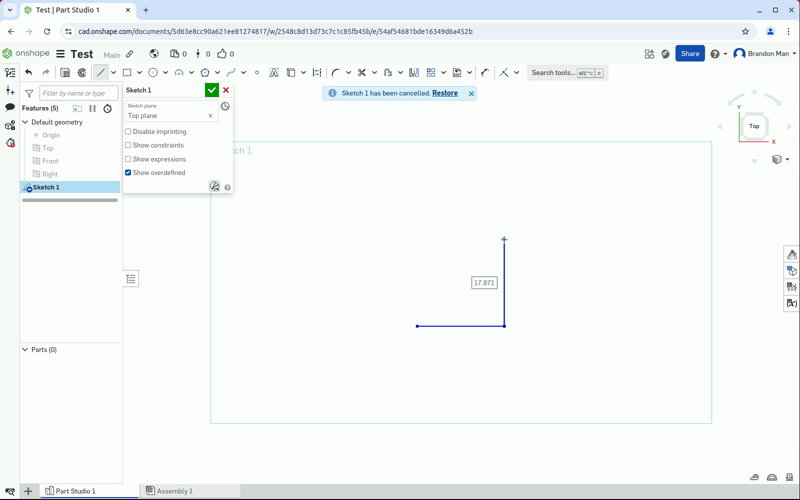
mouse_move(417, 239)
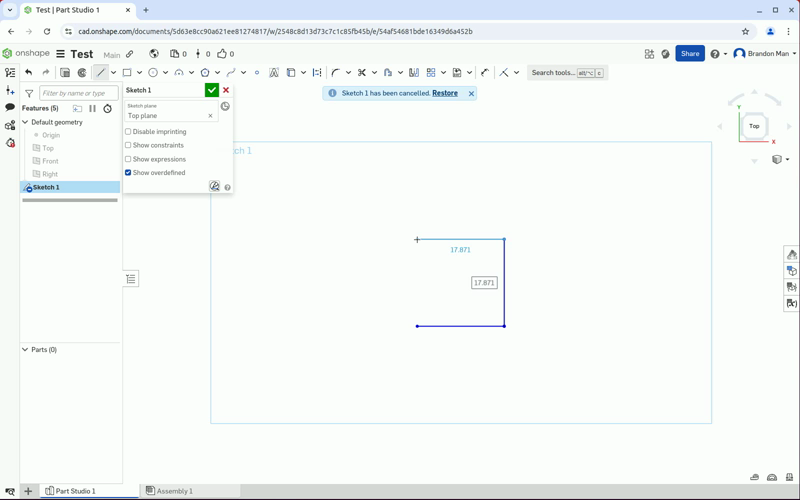
click(417, 239)
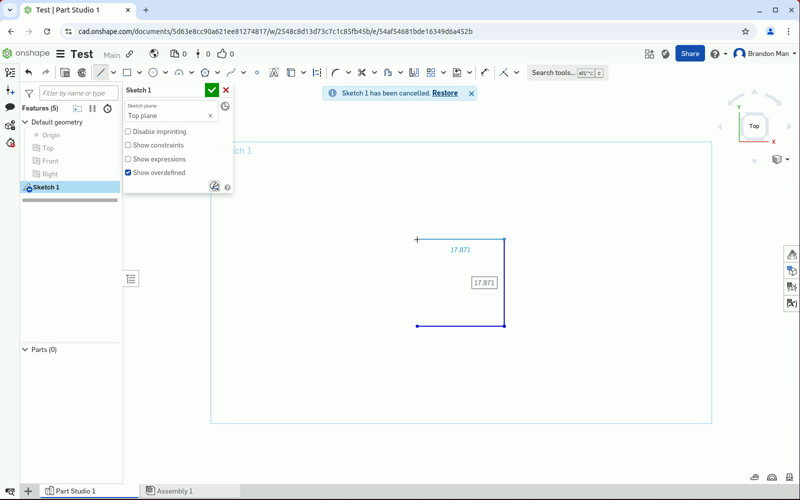
key_up(shift)
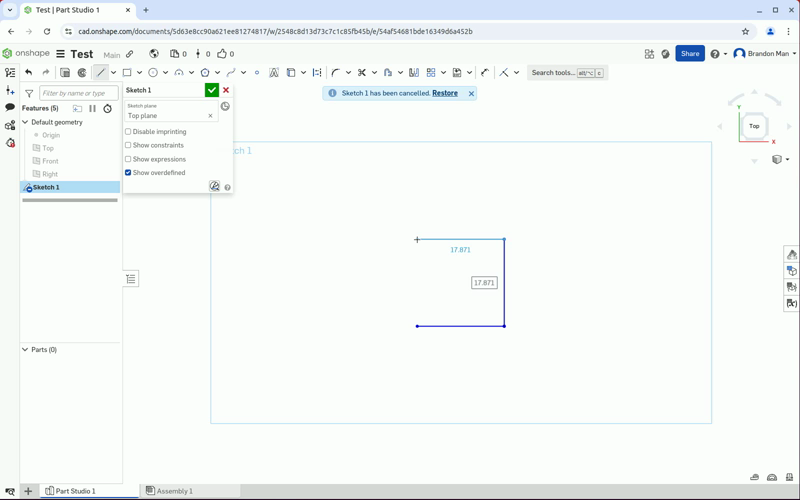
key_down(shift)
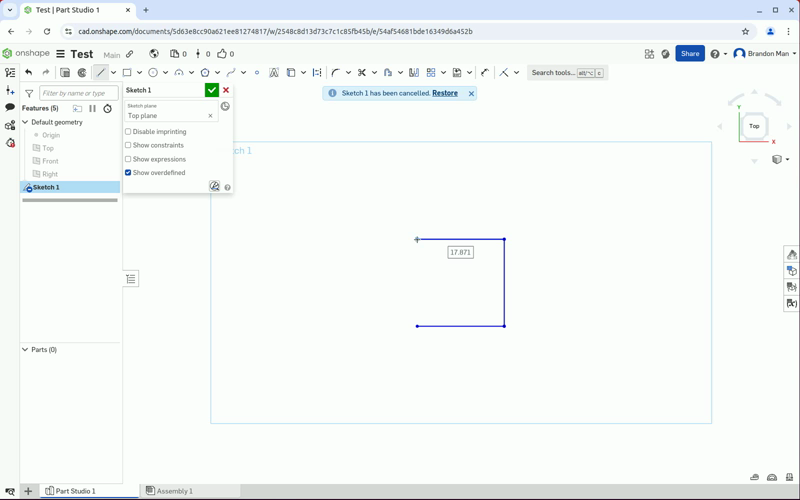
mouse_move(447, 239)
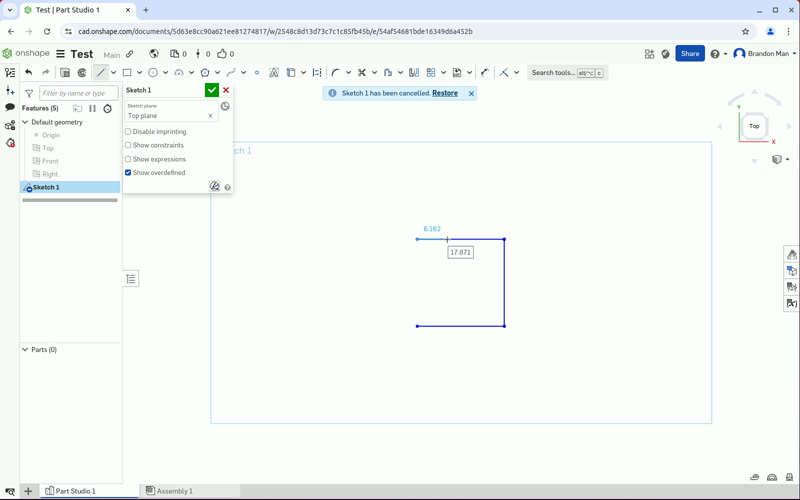
mouse_move(417, 281)
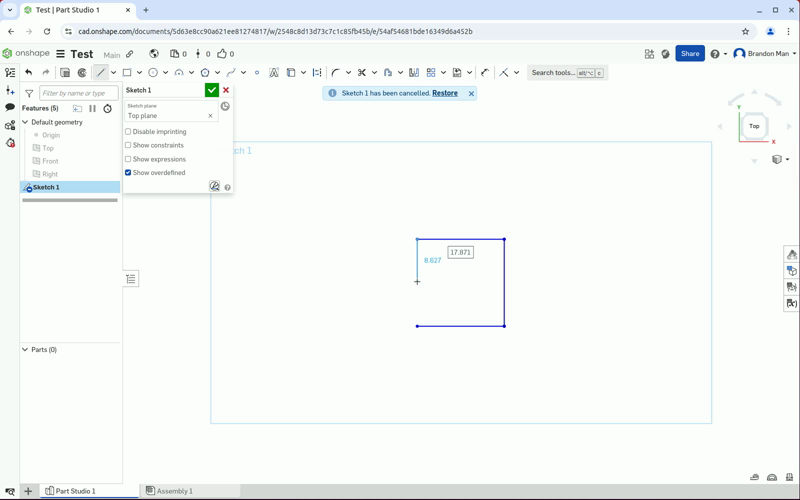
click(417, 281)
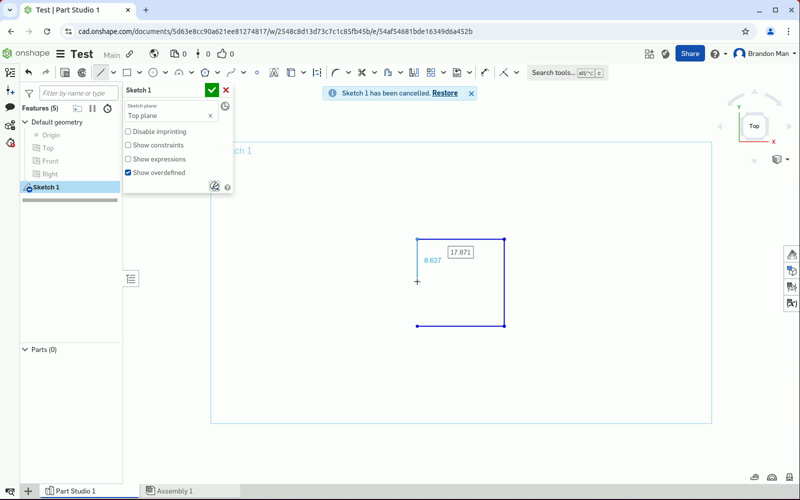
key_up(shift)
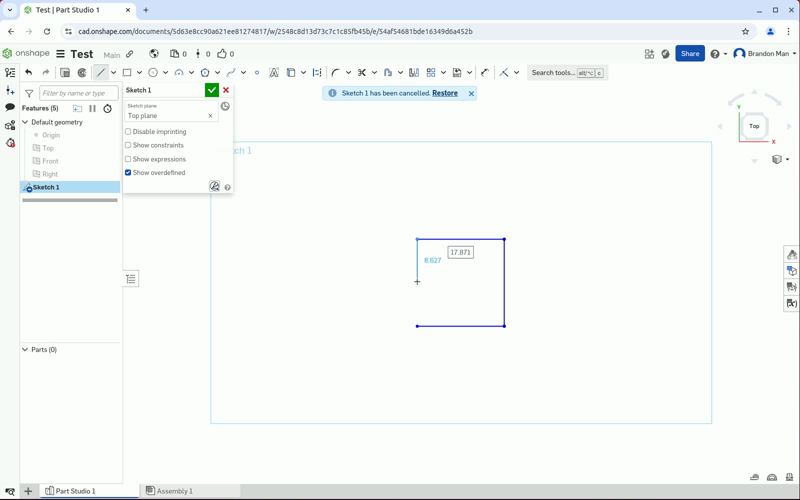
key_down(shift)
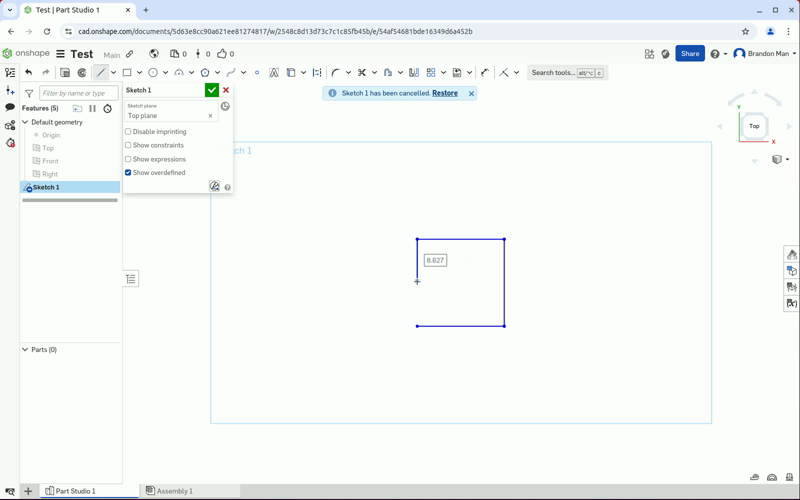
mouse_move(447, 281)
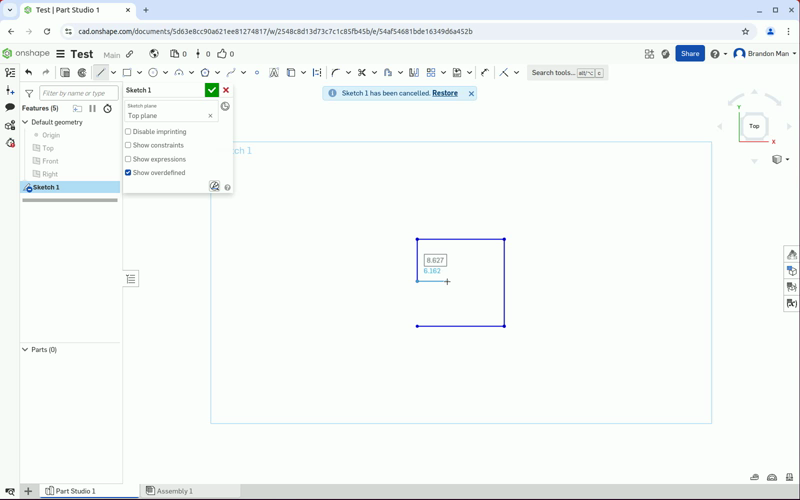
mouse_move(417, 284)
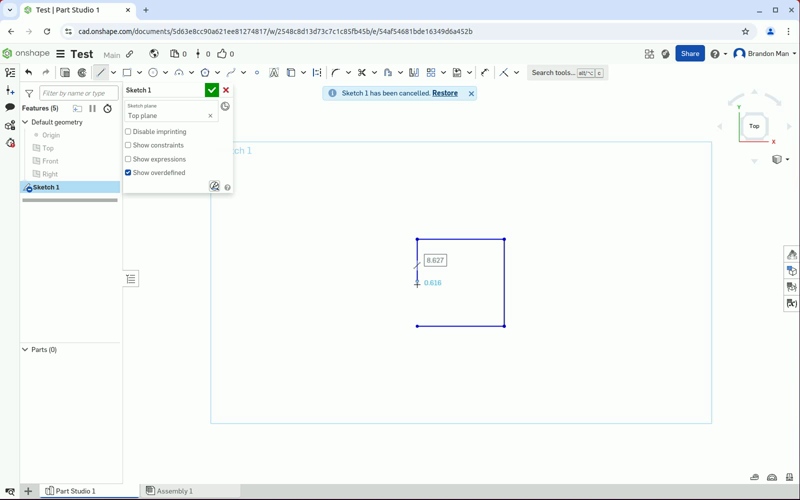
scroll(6)
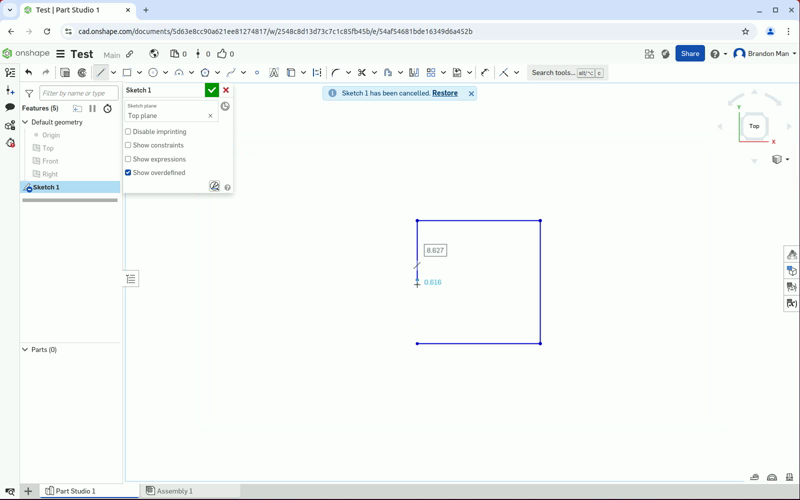
scroll(6)
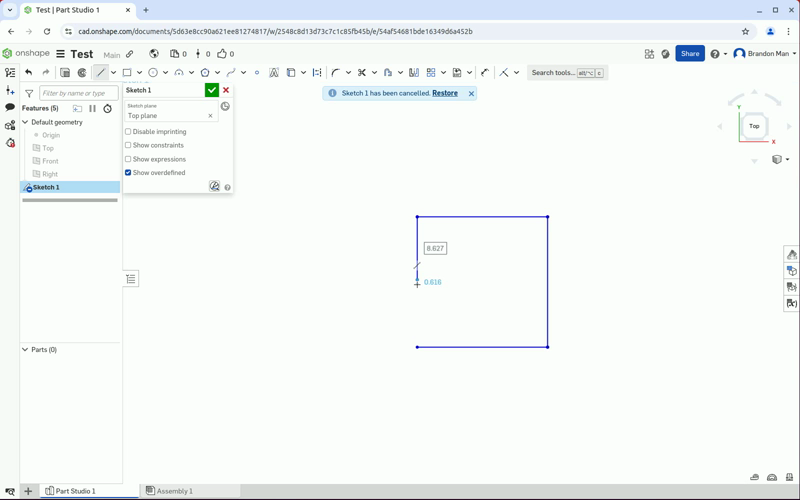
scroll(6)
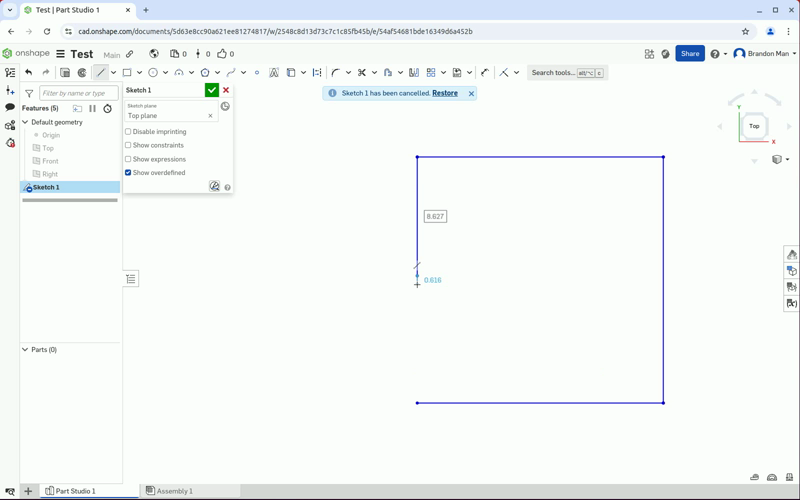
scroll(6)
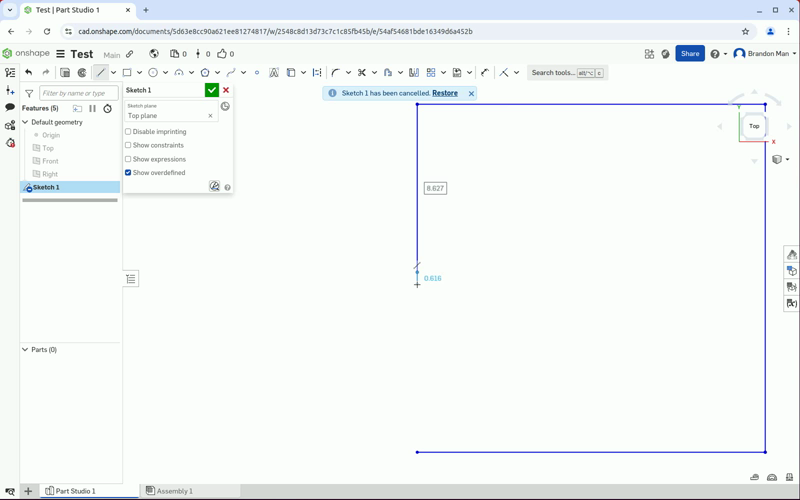
scroll(6)
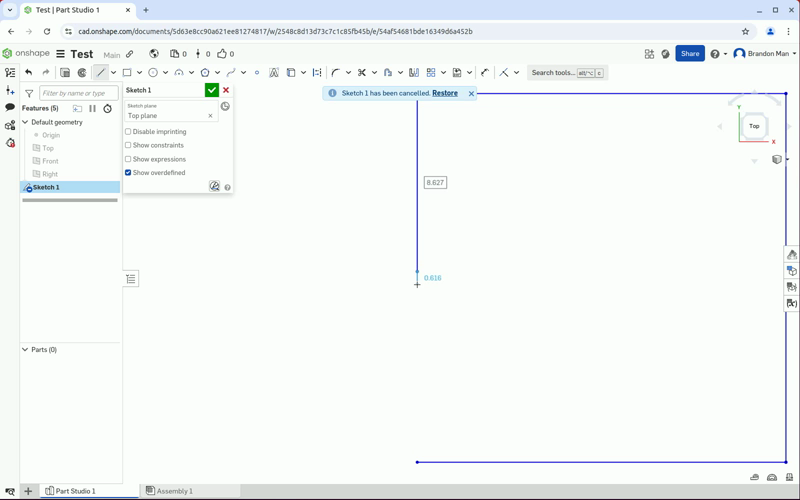
scroll(6)
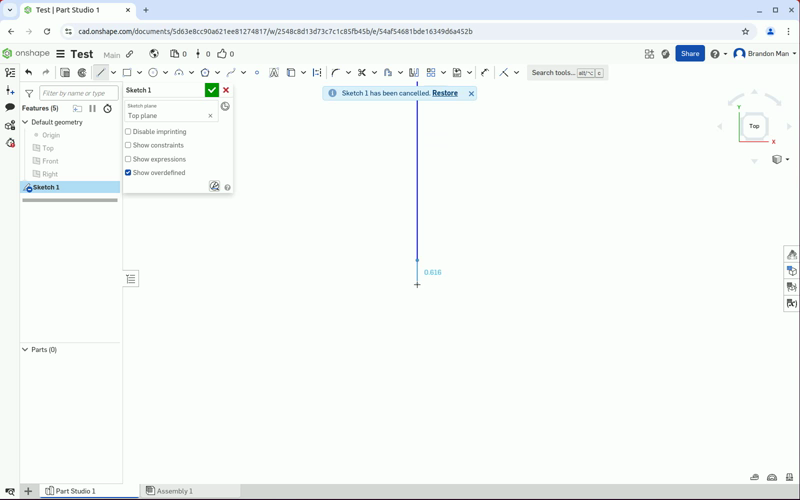
scroll(6)
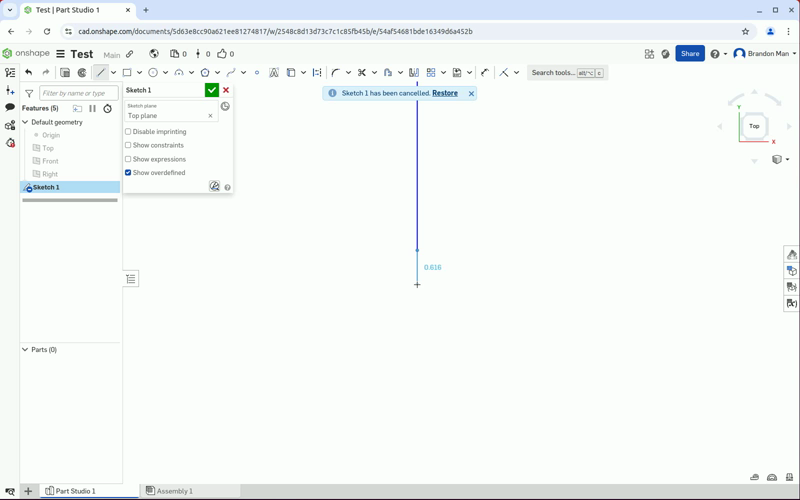
click(417, 284)
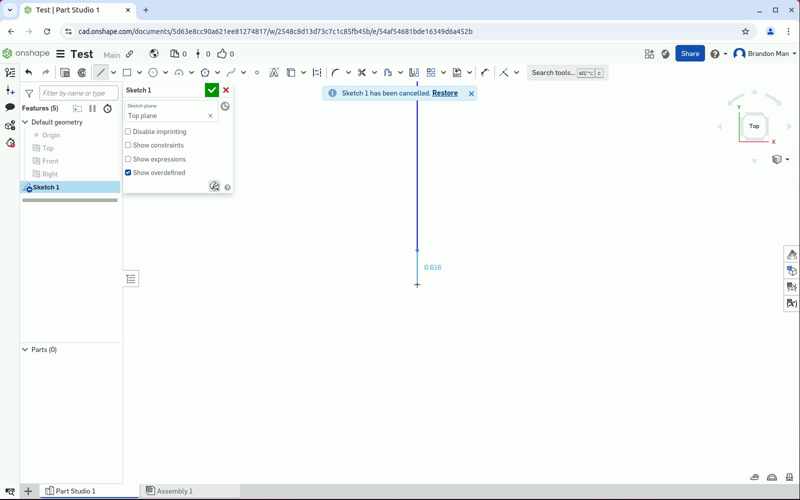
scroll(-6)
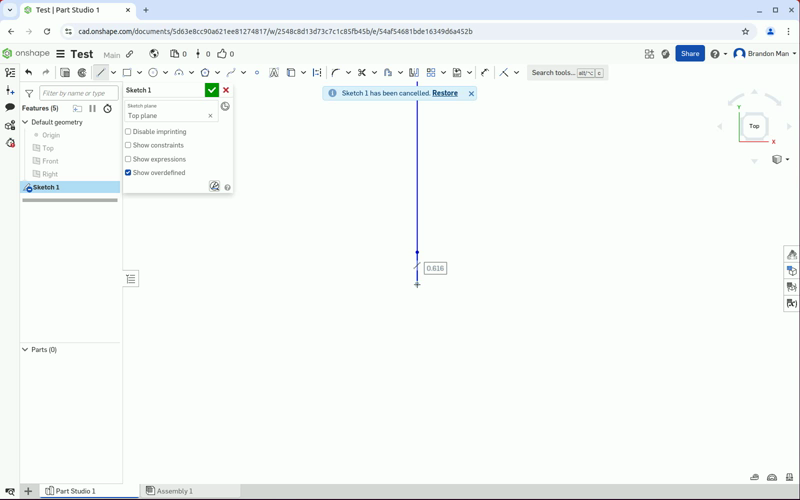
scroll(-6)
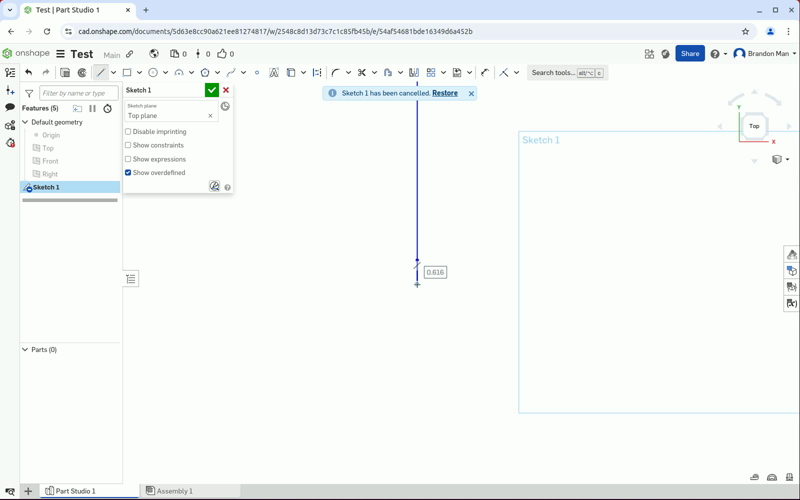
scroll(-6)
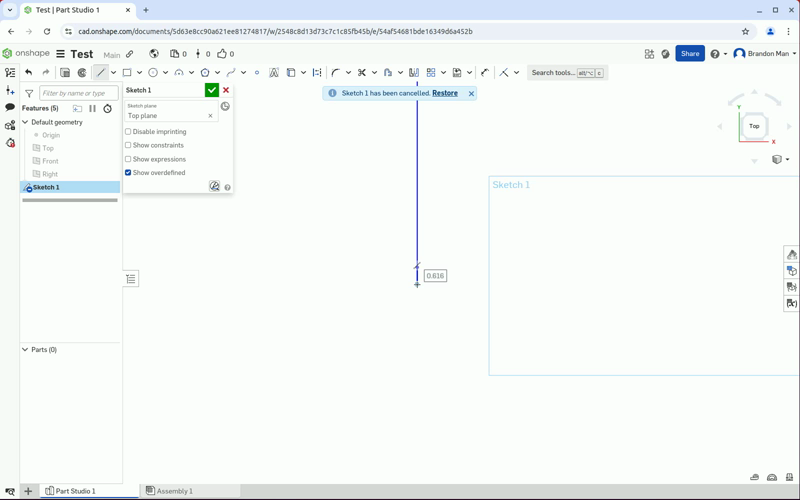
scroll(-6)
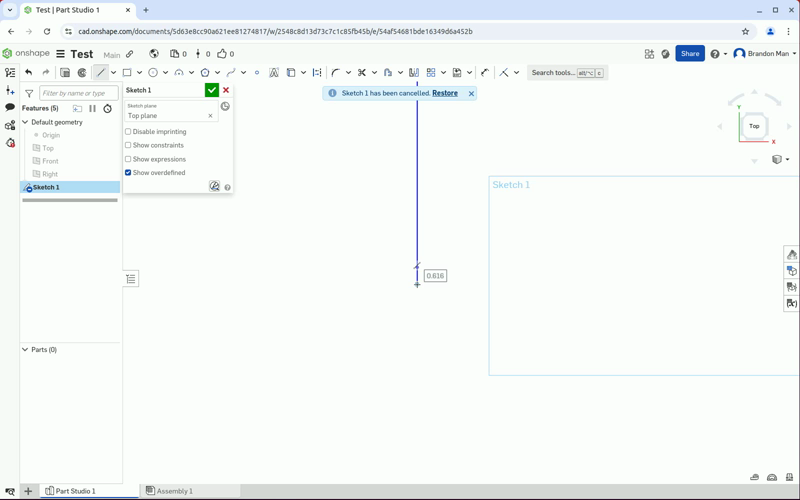
scroll(-6)
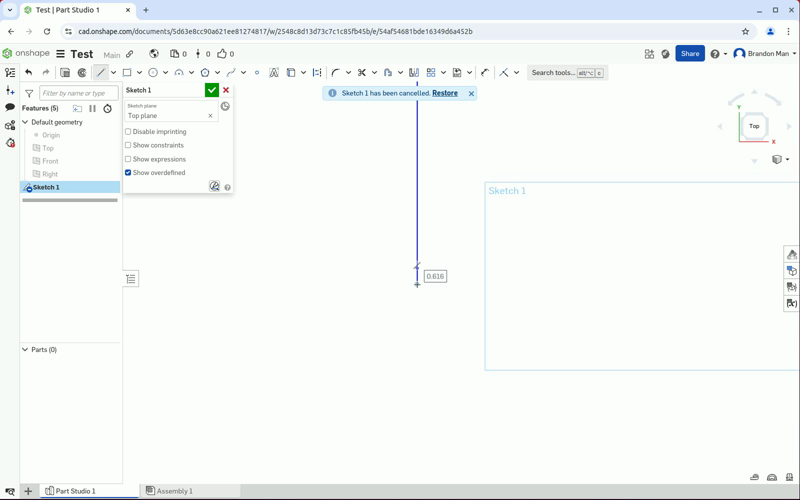
scroll(-6)
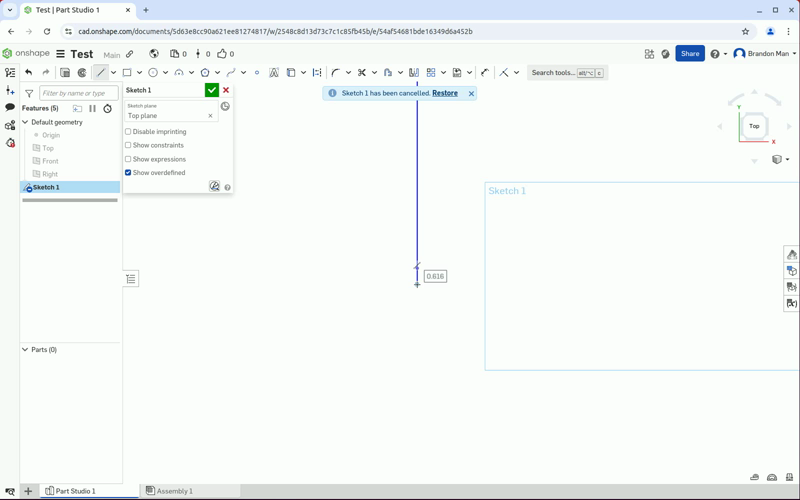
scroll(-6)
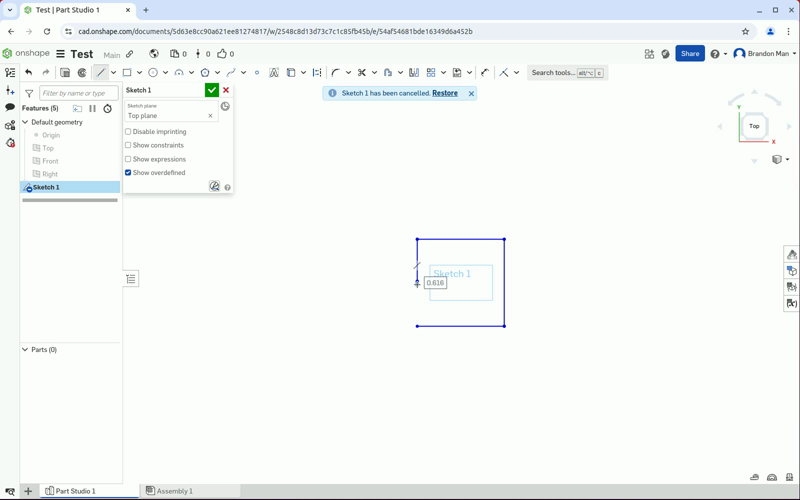
key_up(shift)
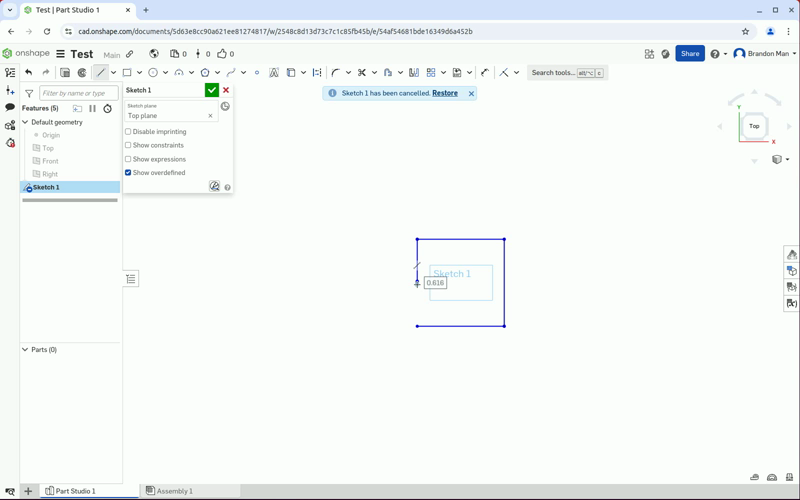
mouse_move(447, 284)
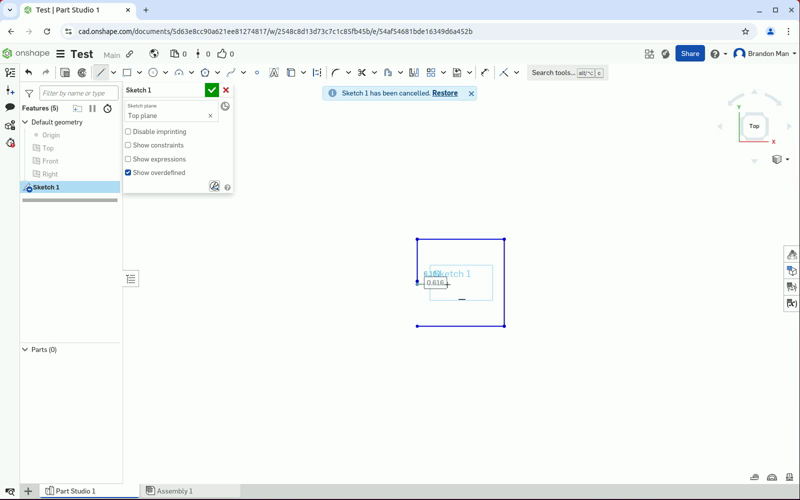
key_down(shift)
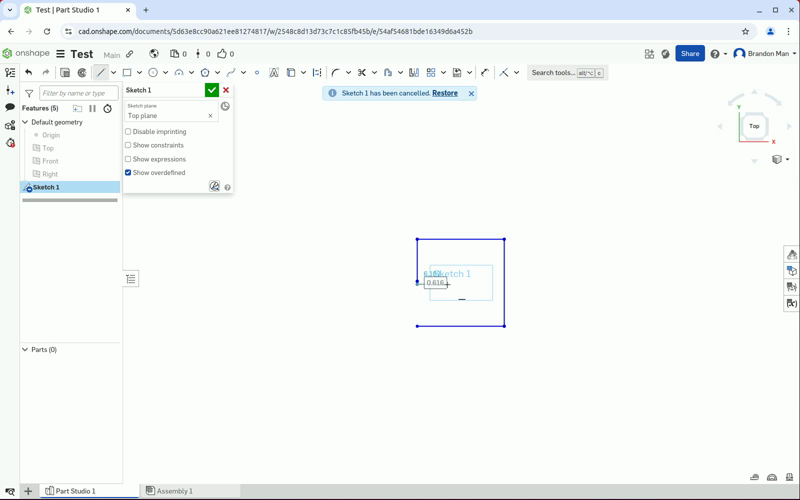
mouse_move(417, 326)
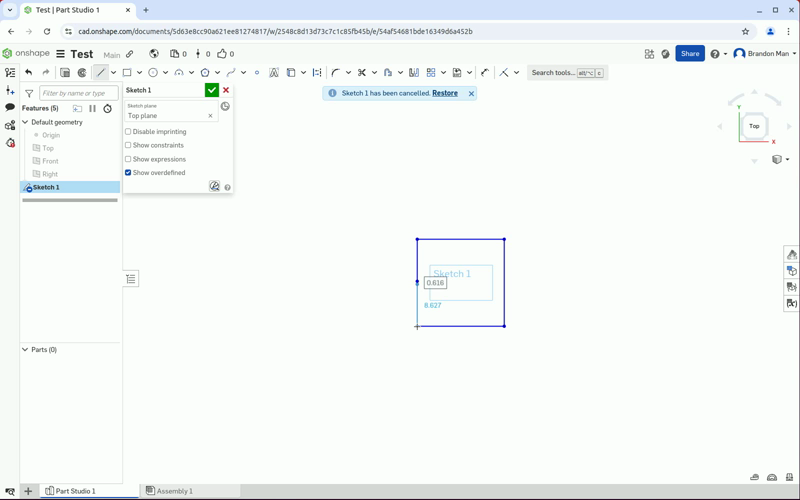
key_up(shift)
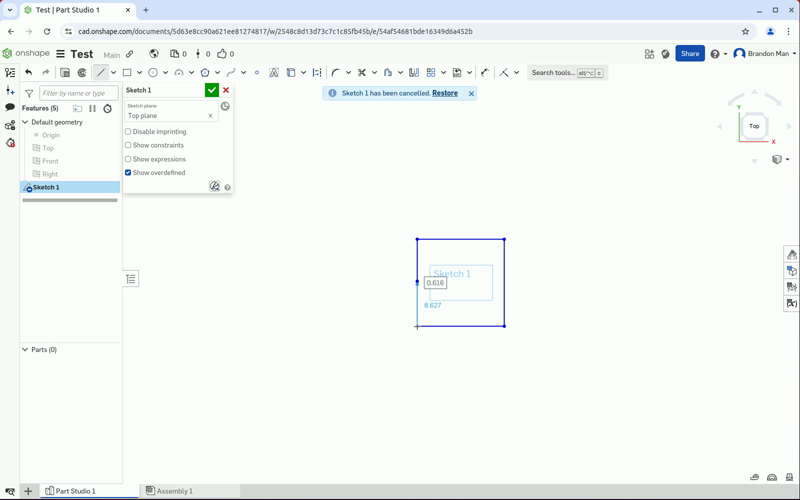
click(417, 326)
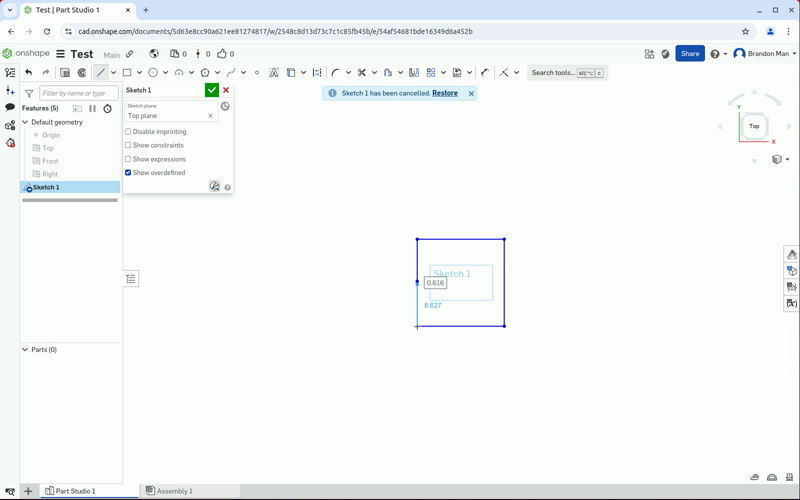
key(esc)
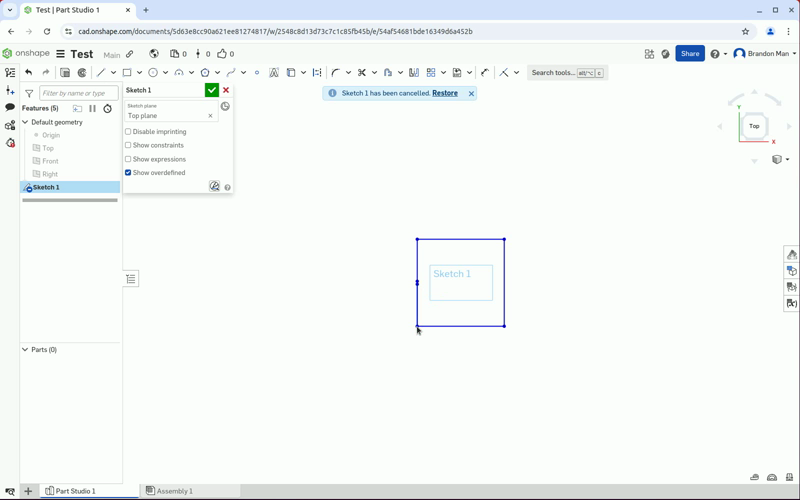
mouse_move(460, 253)
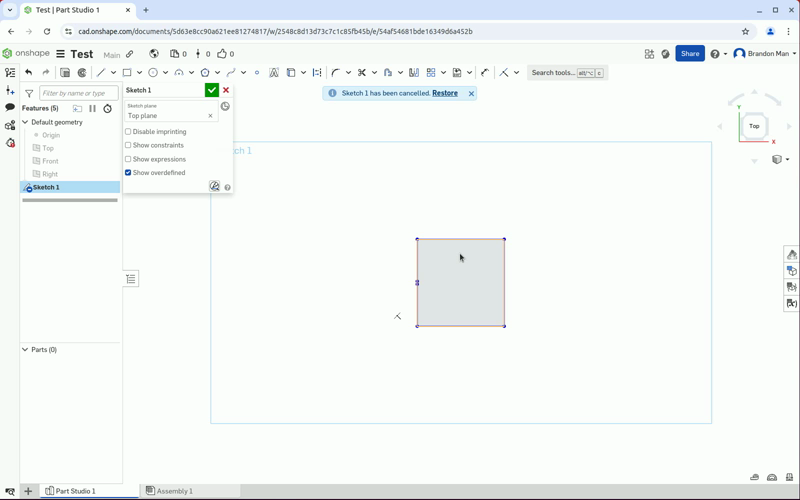
click(460, 253)
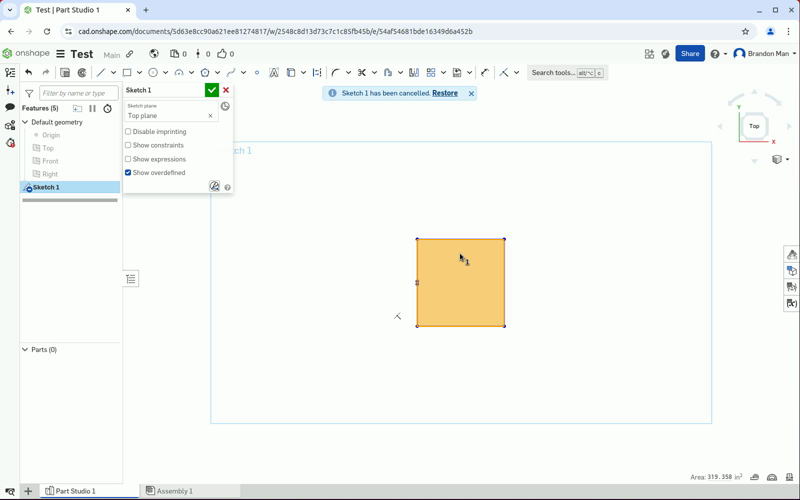
mouse_move(73, 352)
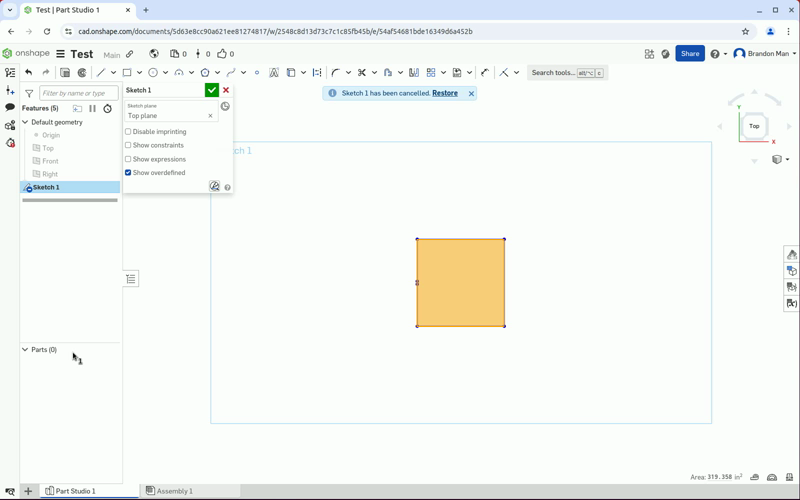
key(shift+y)
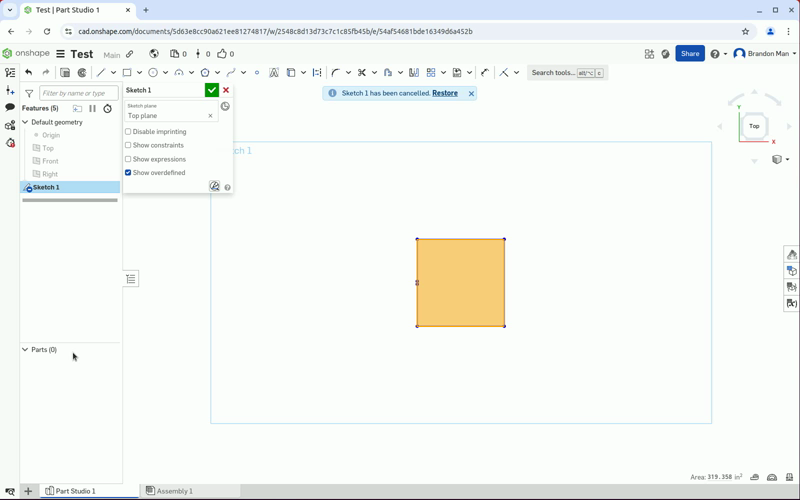
key(shift+e)
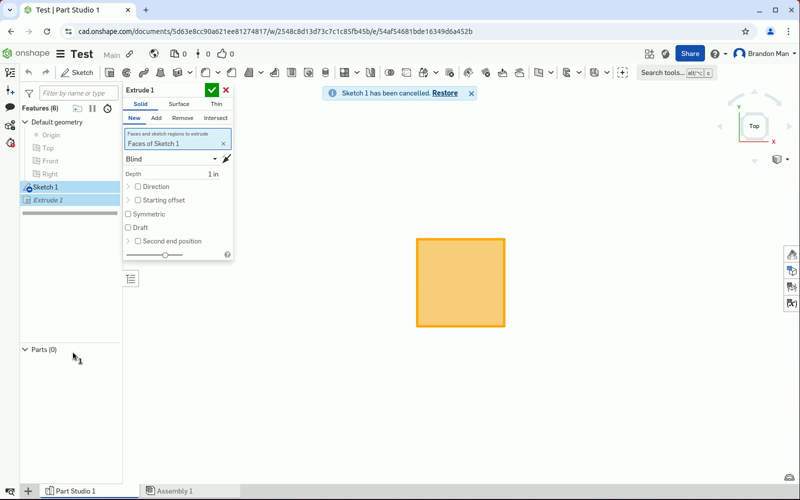
mouse_move(143, 106)
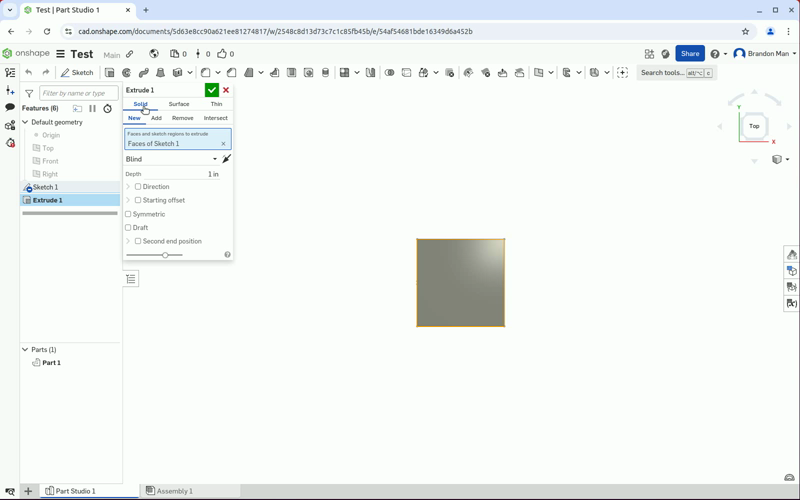
click(143, 106)
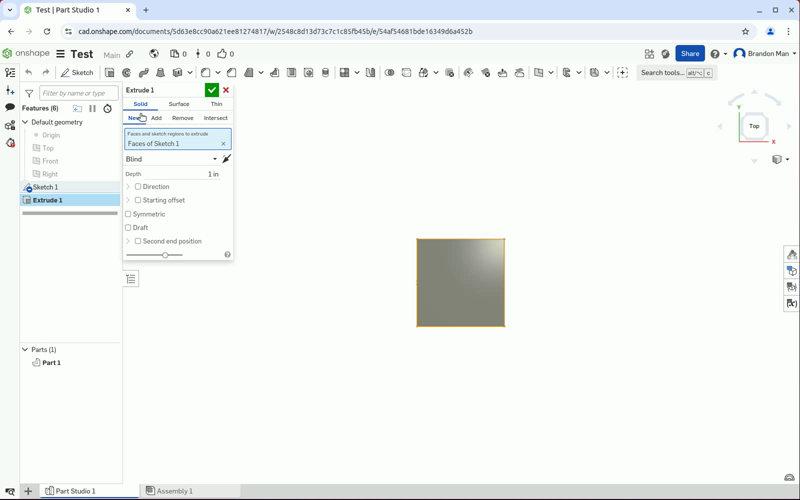
mouse_move(137, 120)
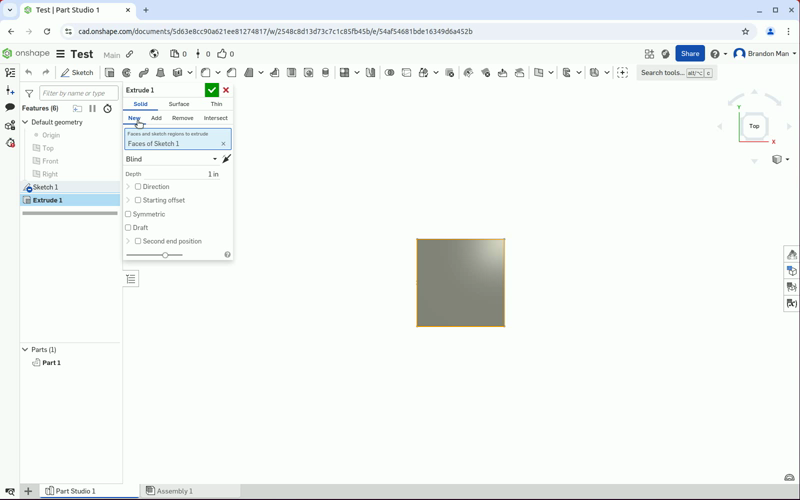
click(137, 120)
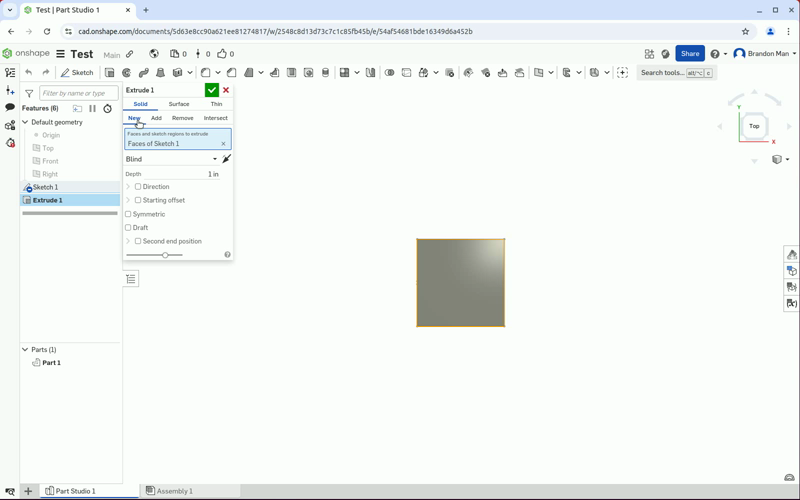
key(tab, 4)
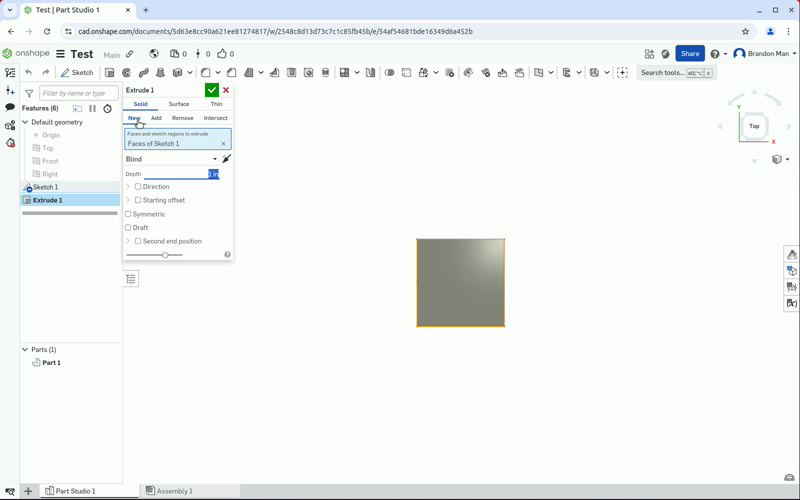
text(9.628)
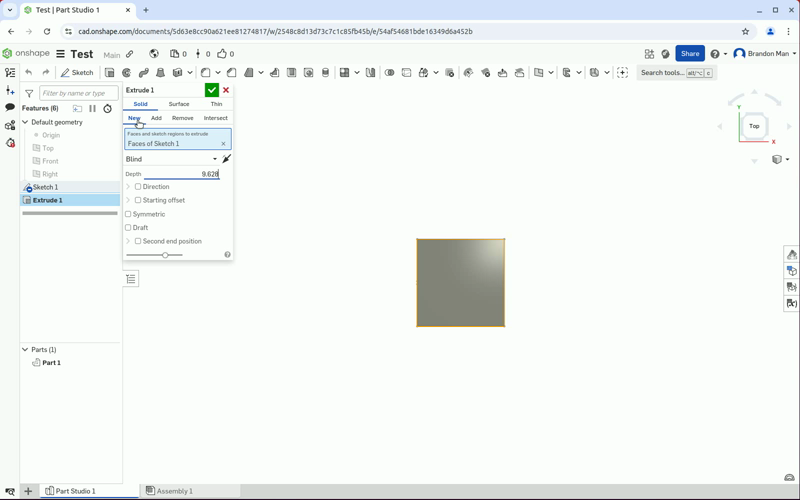
key(tab, 3)
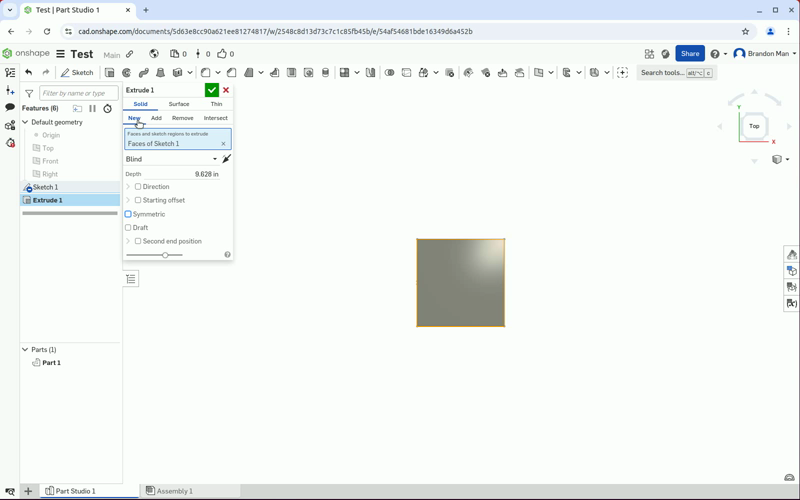
key(space)
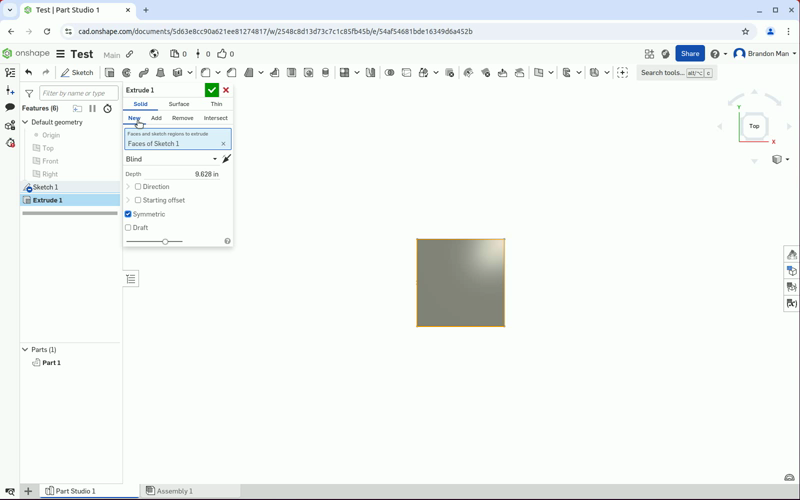
key(enter)
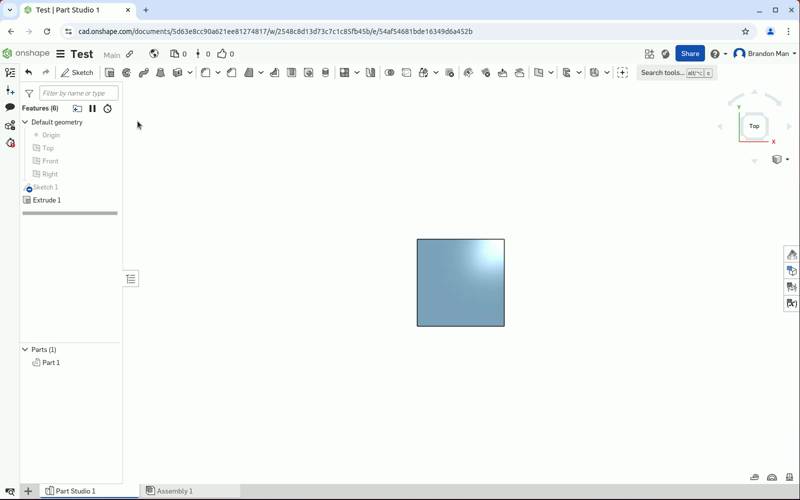
key(shift+h)
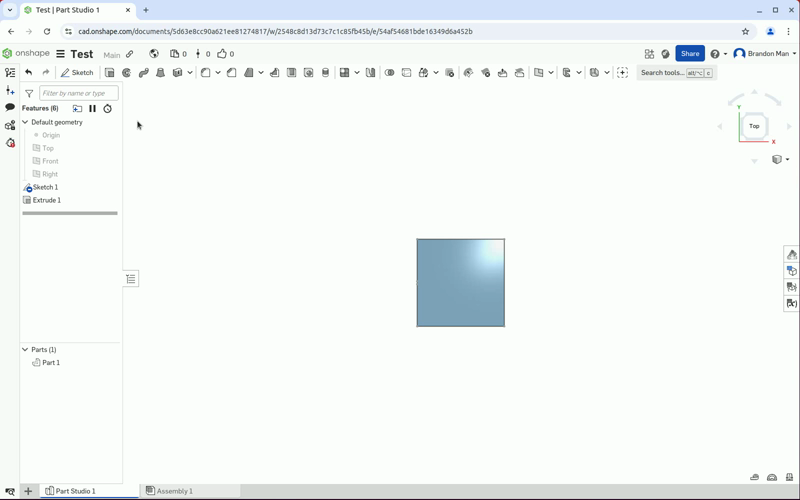
key(shift+h)
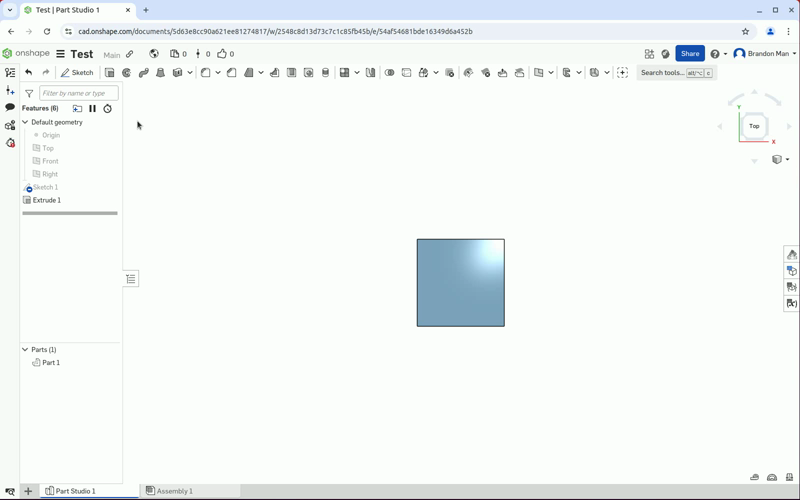
mouse_move(73, 189)
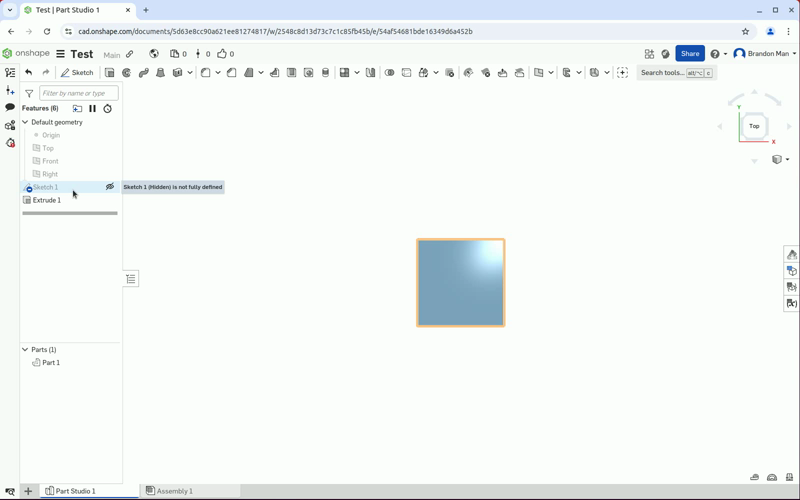
click(73, 189)
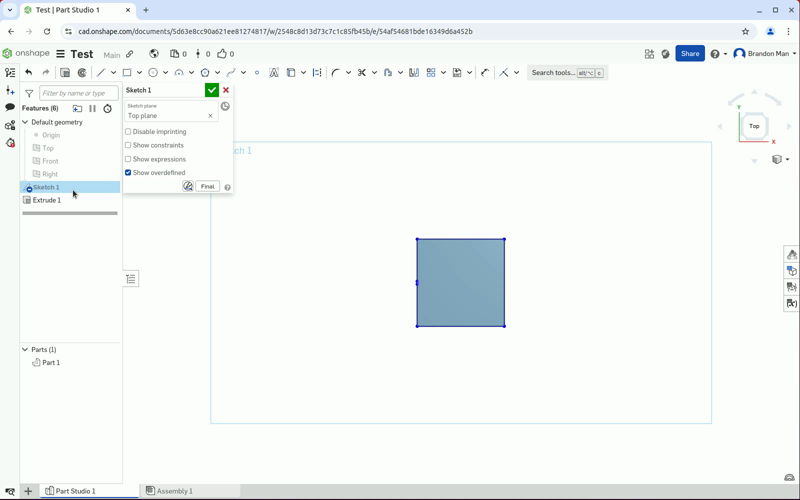
mouse_move(229, 92)
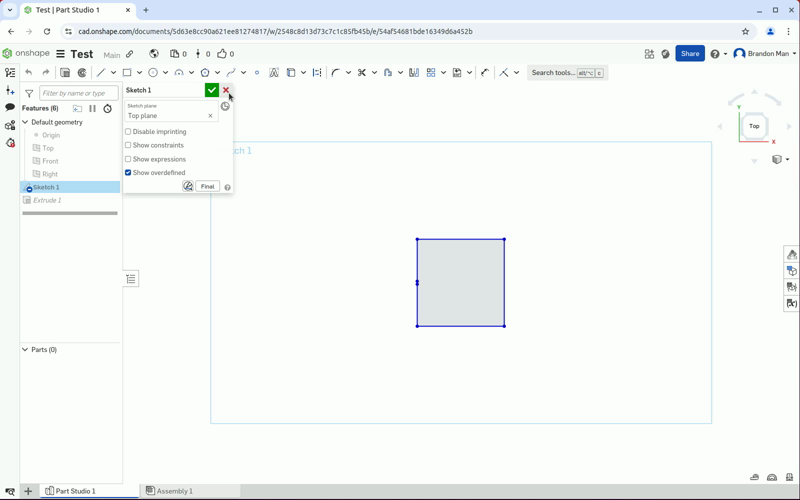
click(229, 92)
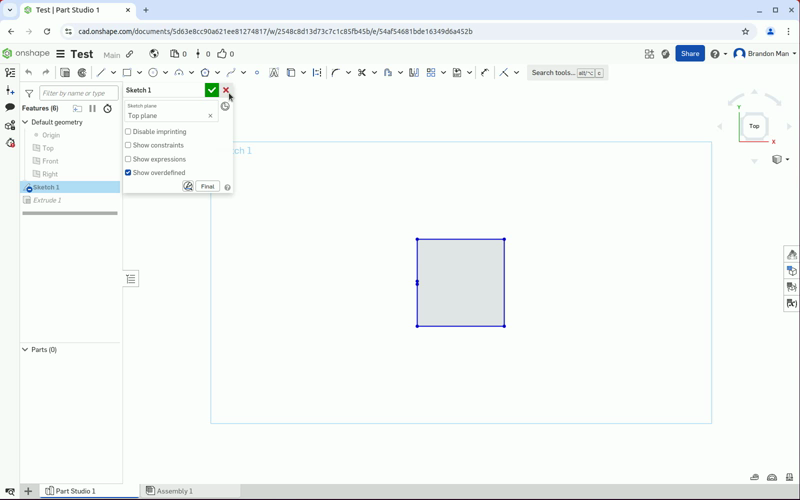
key(shift+s)
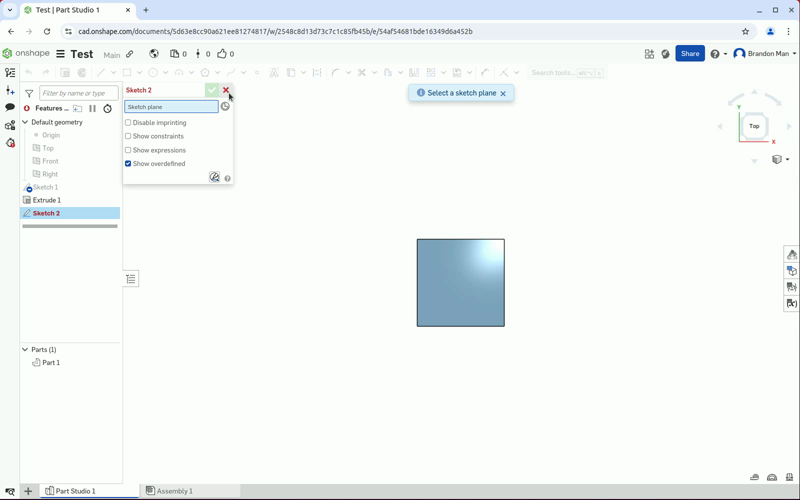
mouse_move(73, 150)
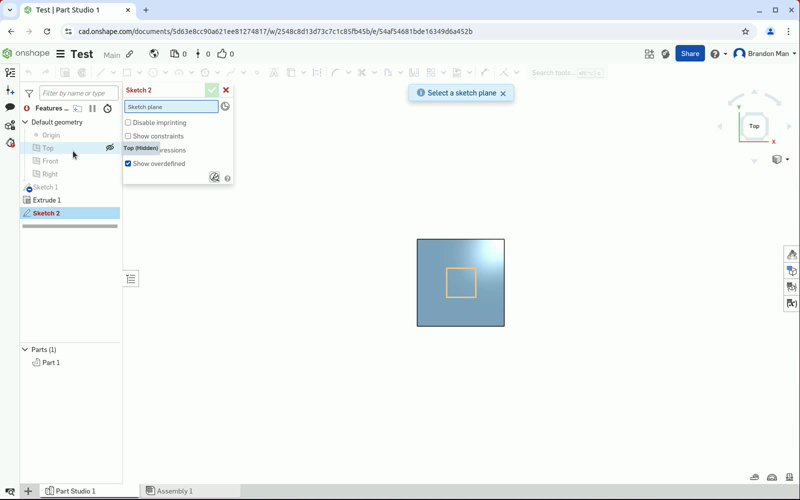
click(73, 150)
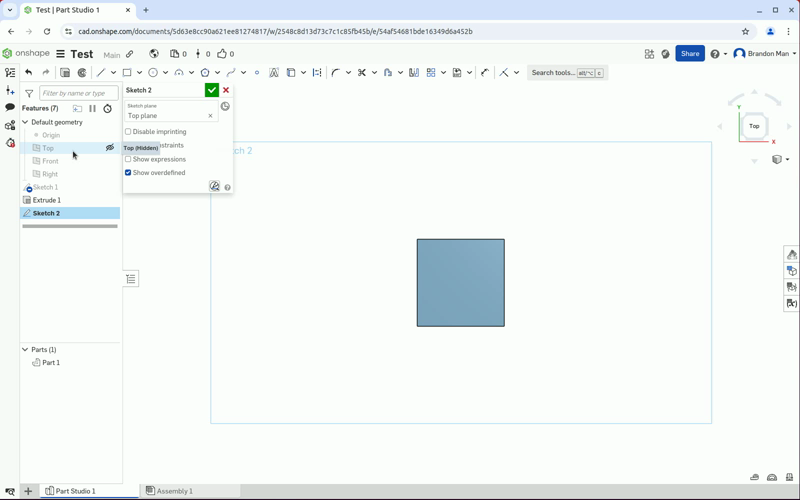
mouse_move(73, 352)
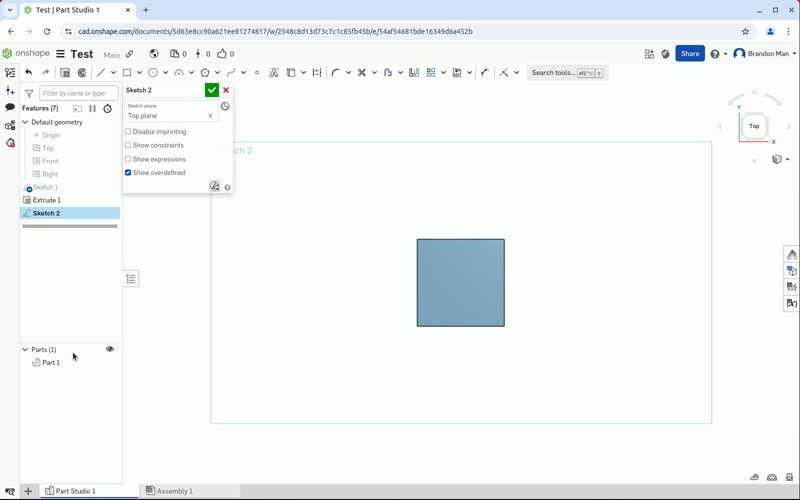
key(y)
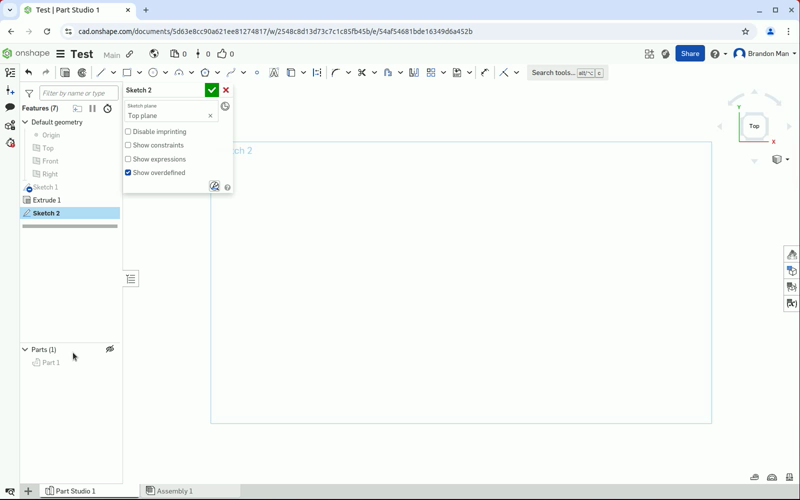
key(l)
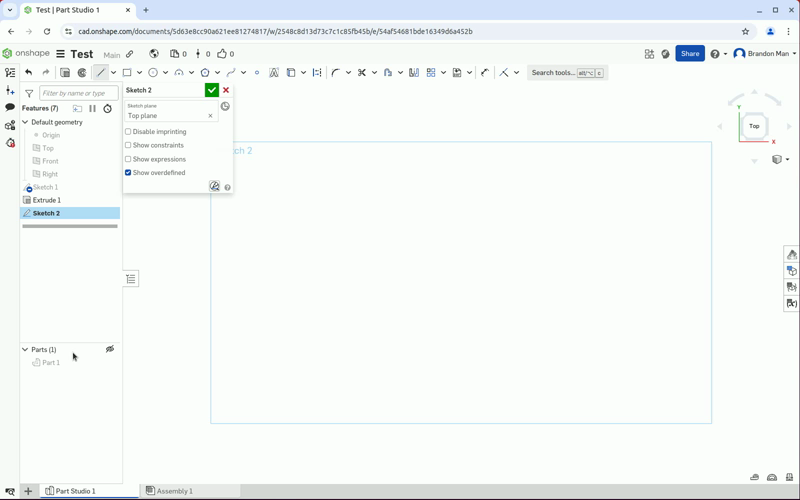
key_down(shift)
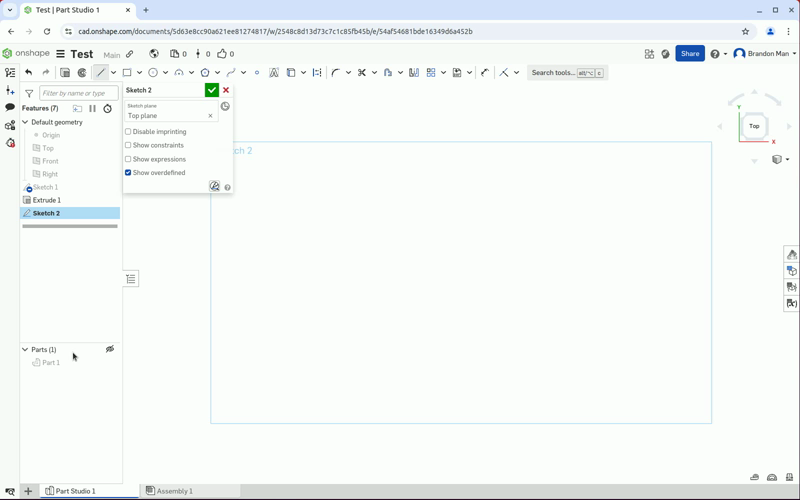
mouse_move(348, 284)
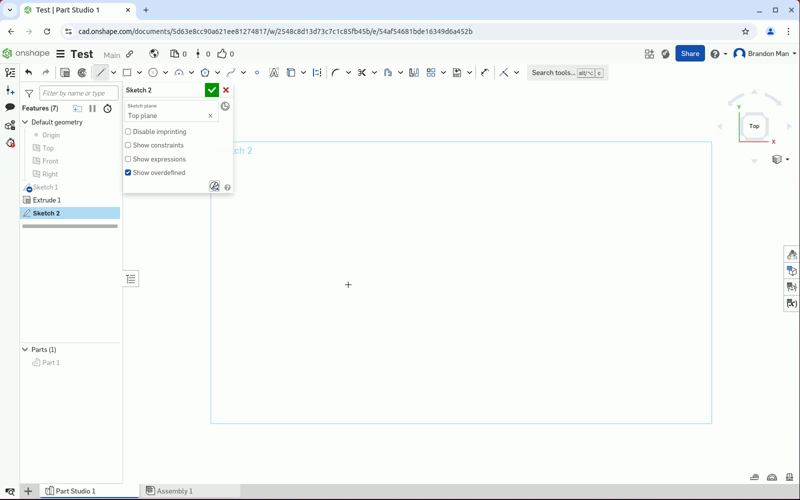
click(348, 284)
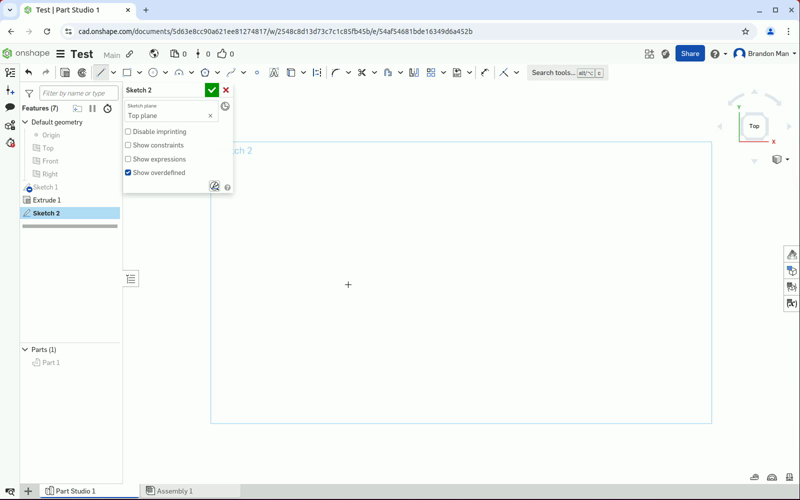
key_up(shift)
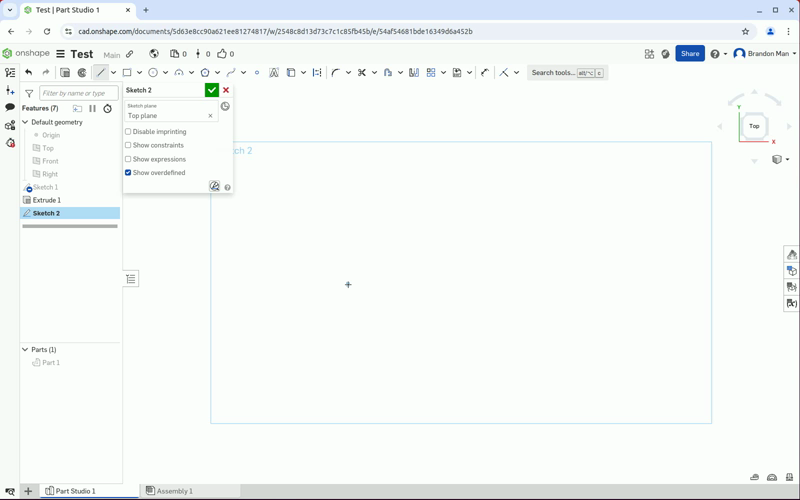
key_down(shift)
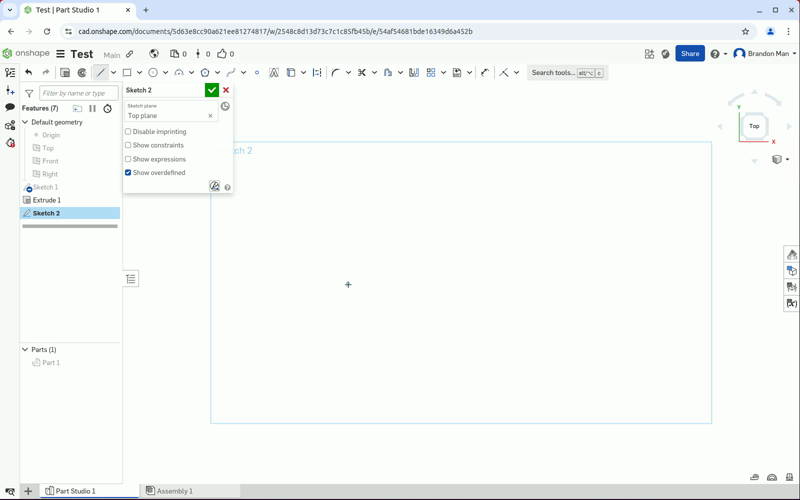
mouse_move(417, 284)
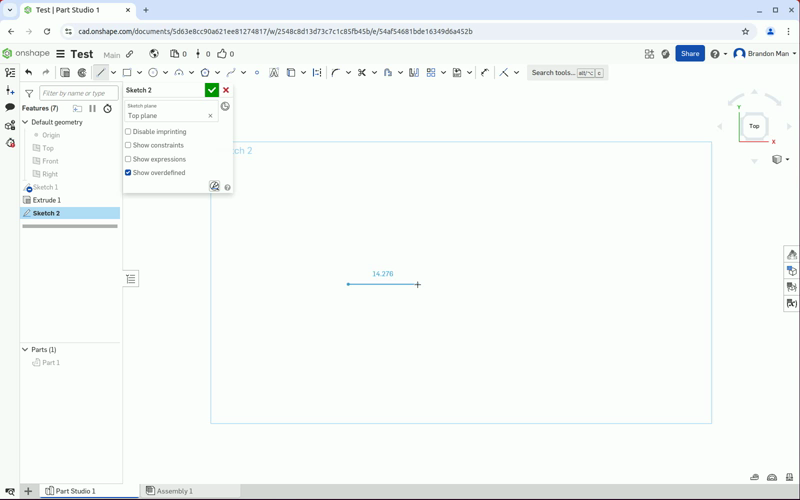
click(417, 284)
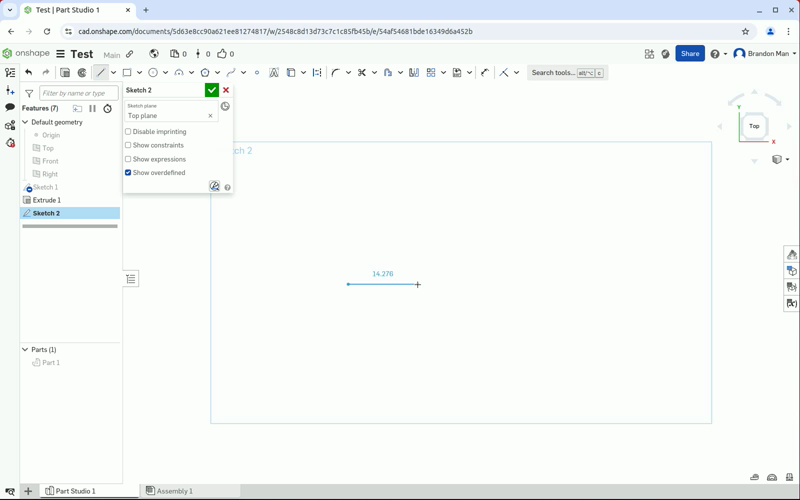
key_up(shift)
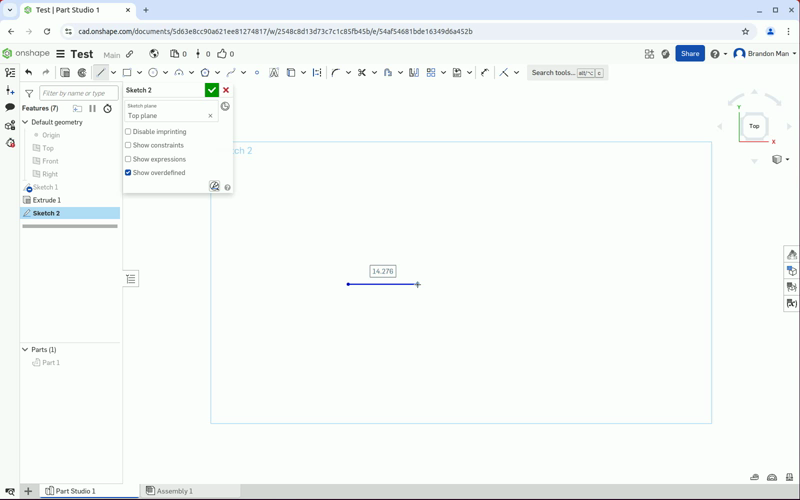
key_down(shift)
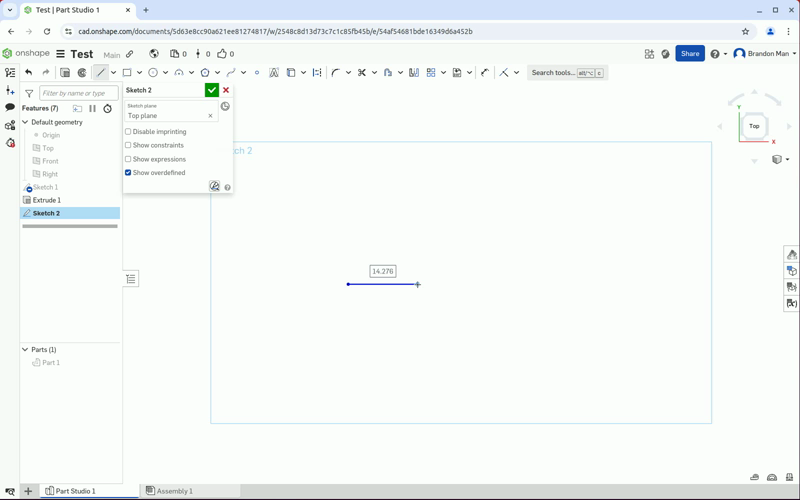
mouse_move(447, 284)
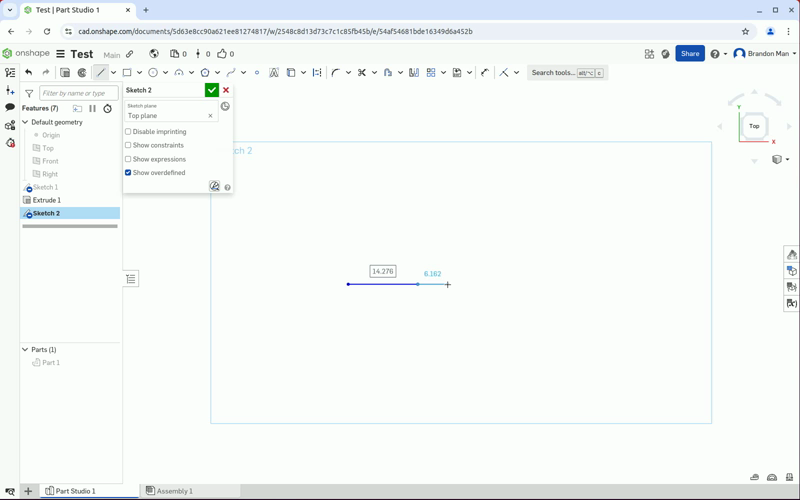
mouse_move(417, 282)
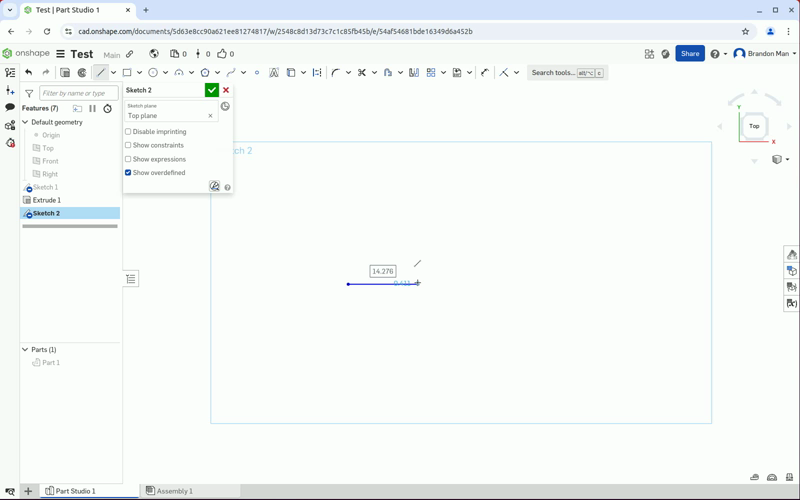
scroll(6)
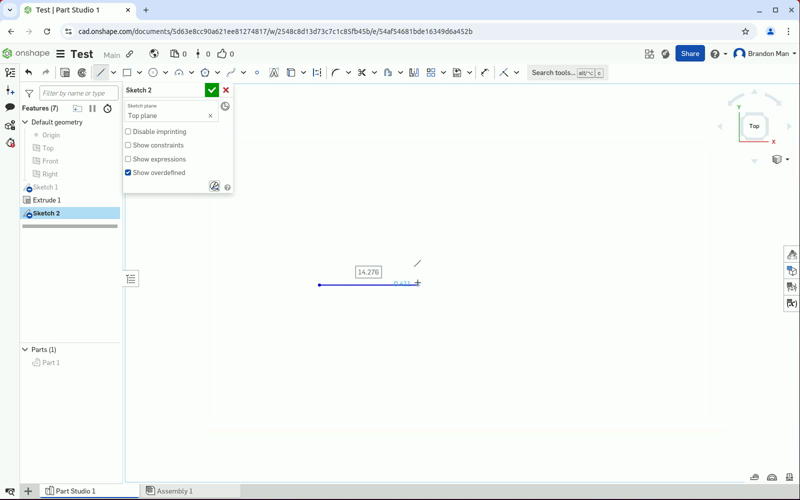
scroll(6)
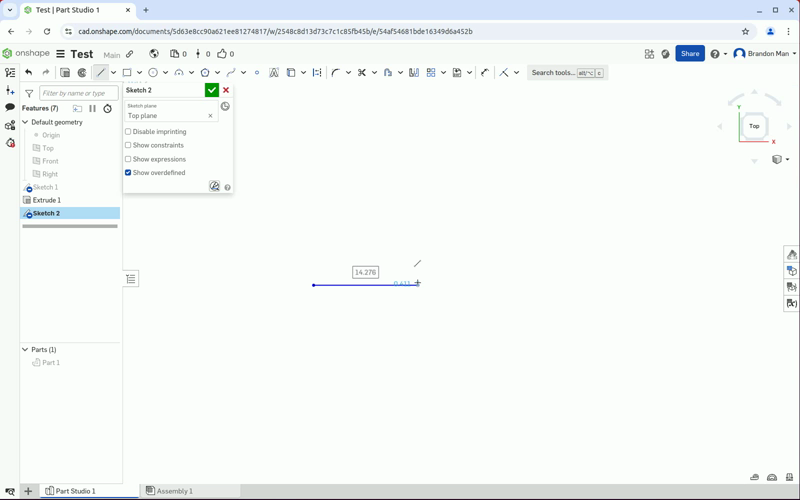
scroll(6)
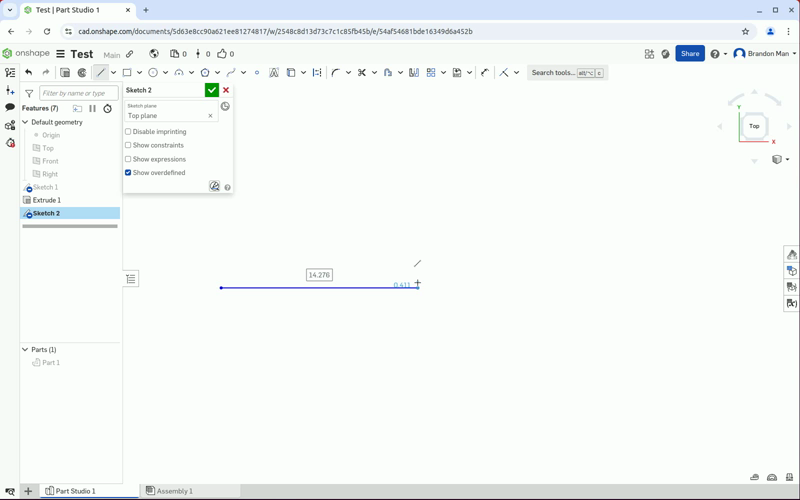
scroll(6)
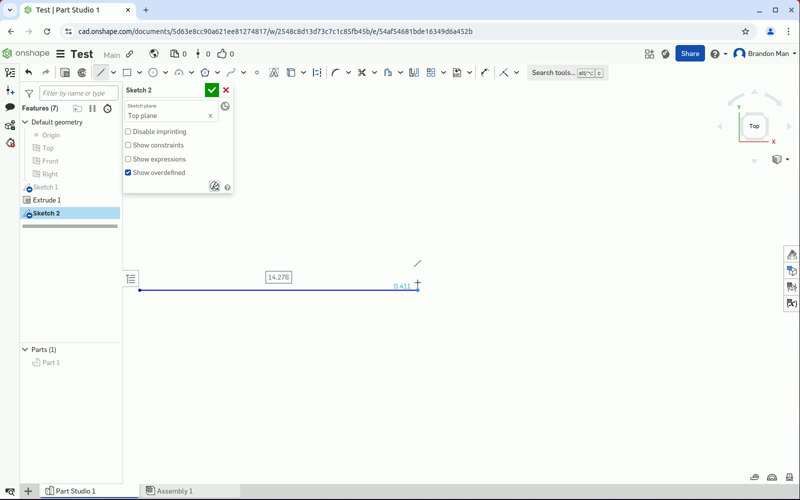
scroll(6)
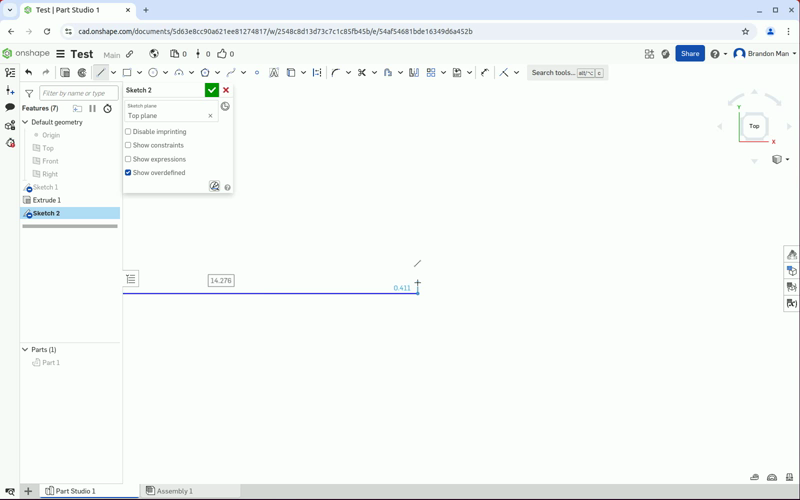
scroll(6)
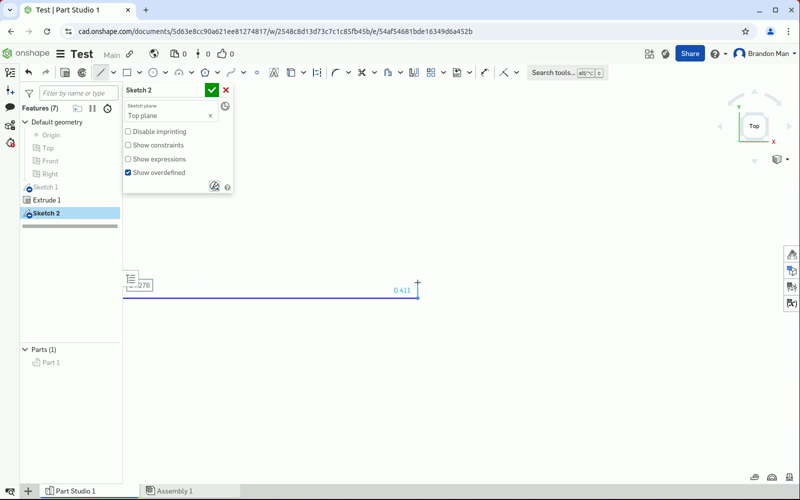
scroll(6)
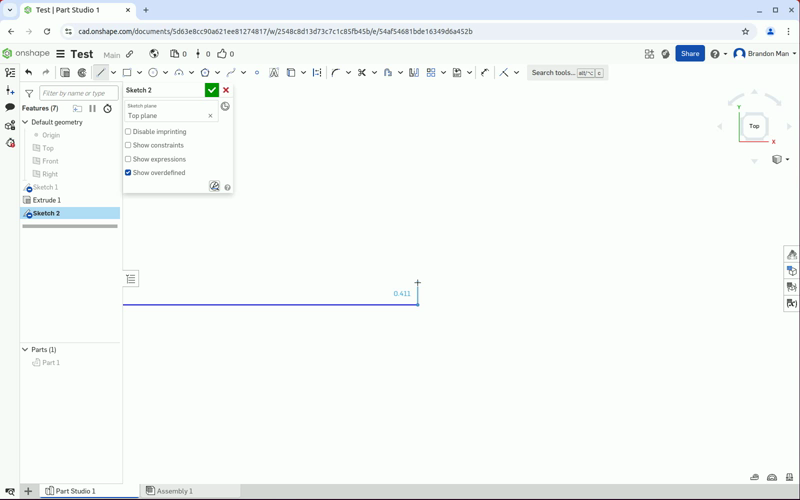
click(417, 282)
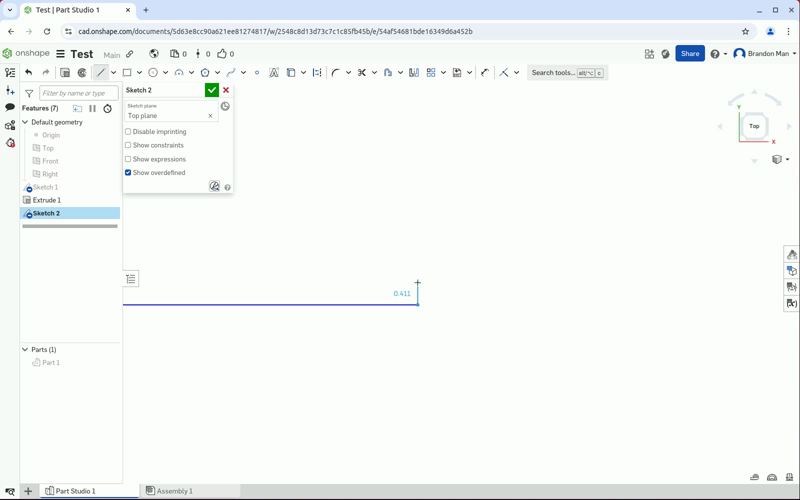
scroll(-6)
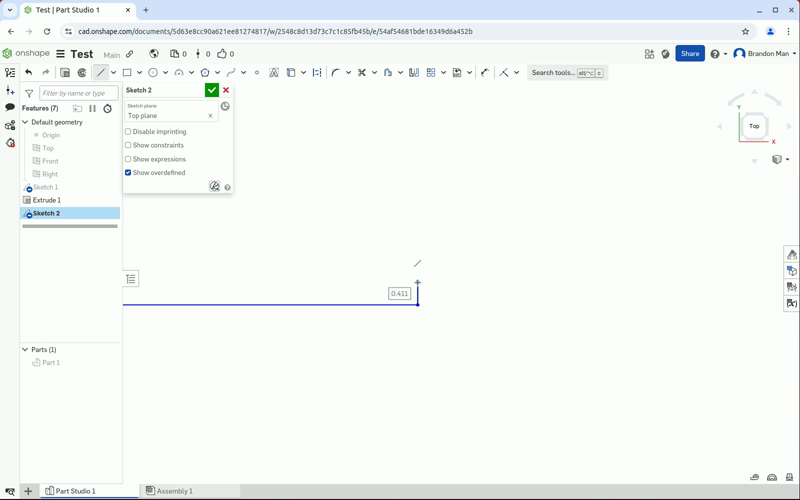
scroll(-6)
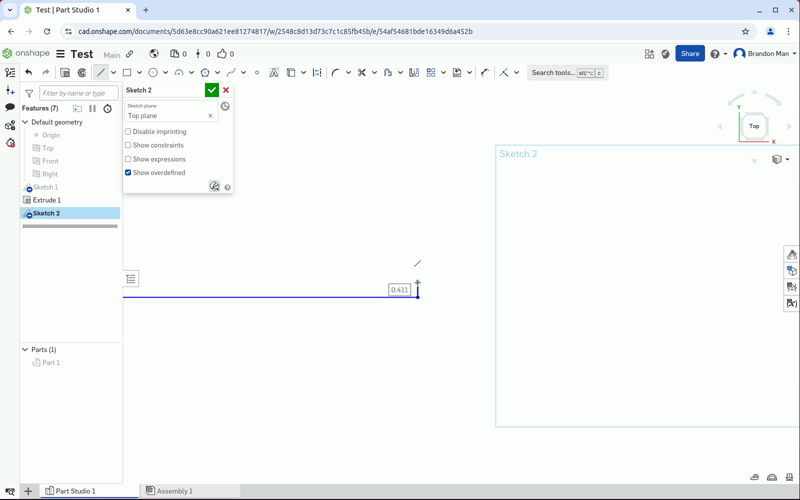
scroll(-6)
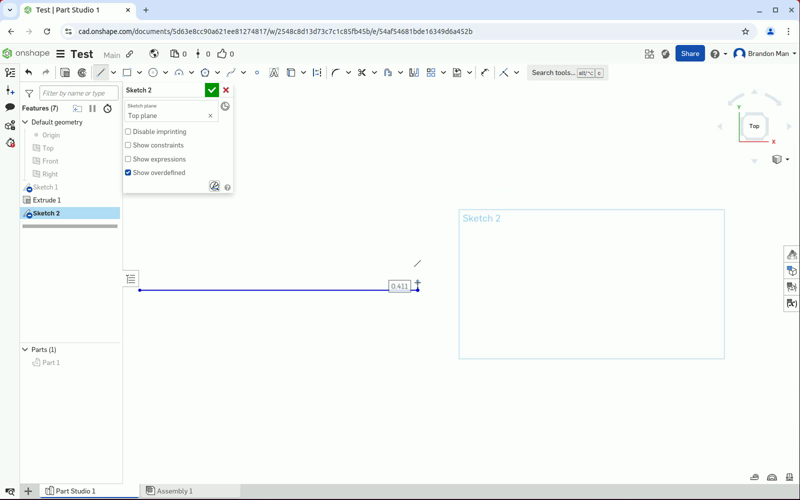
scroll(-6)
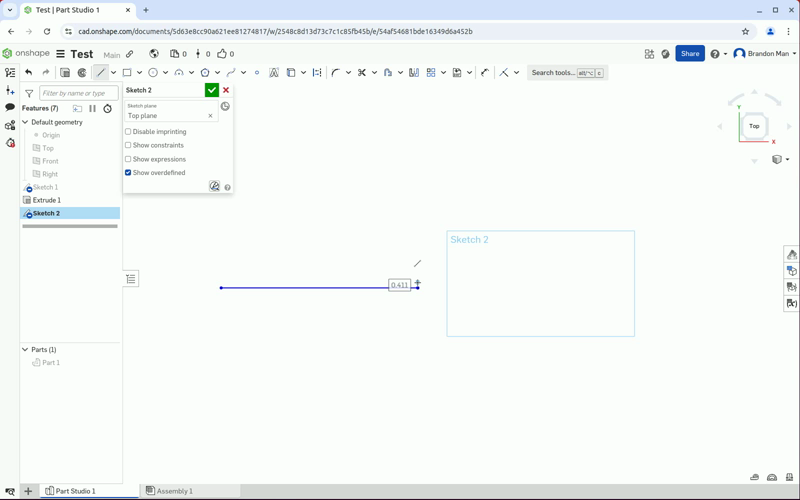
scroll(-6)
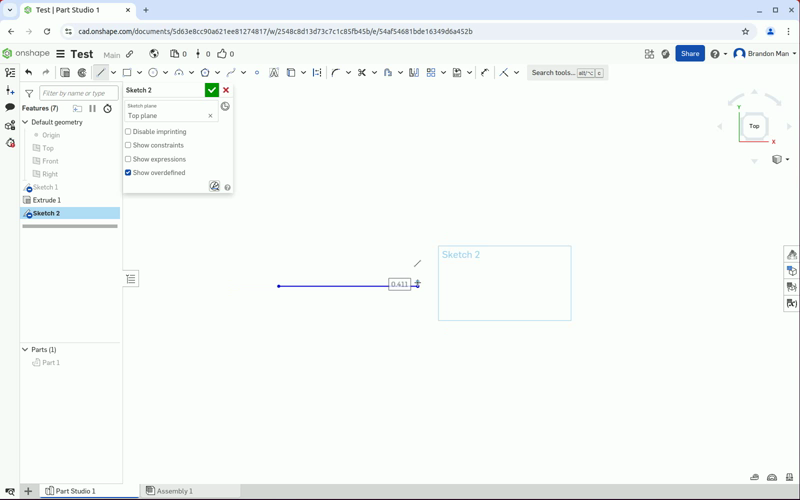
scroll(-6)
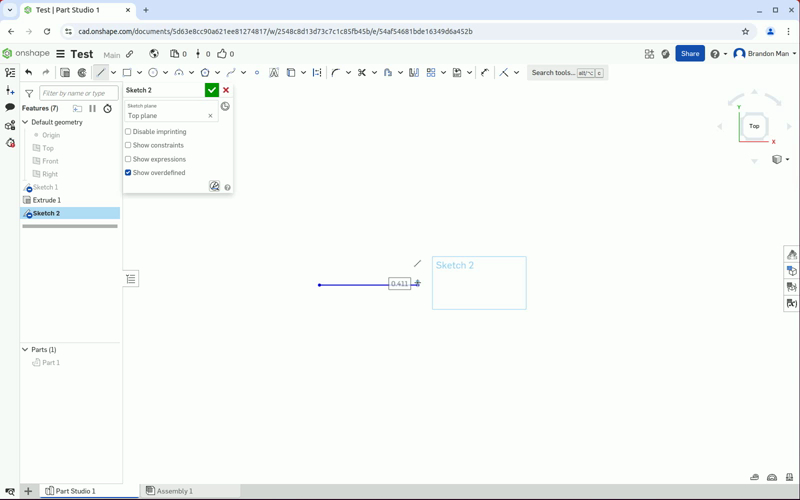
scroll(-6)
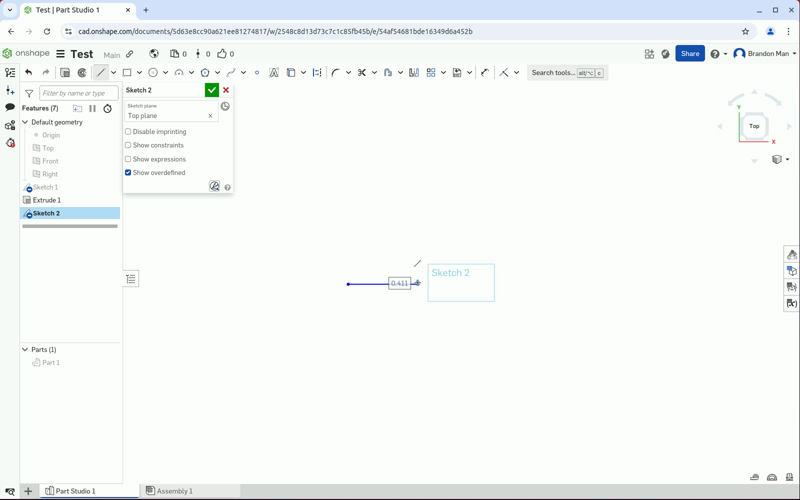
key_up(shift)
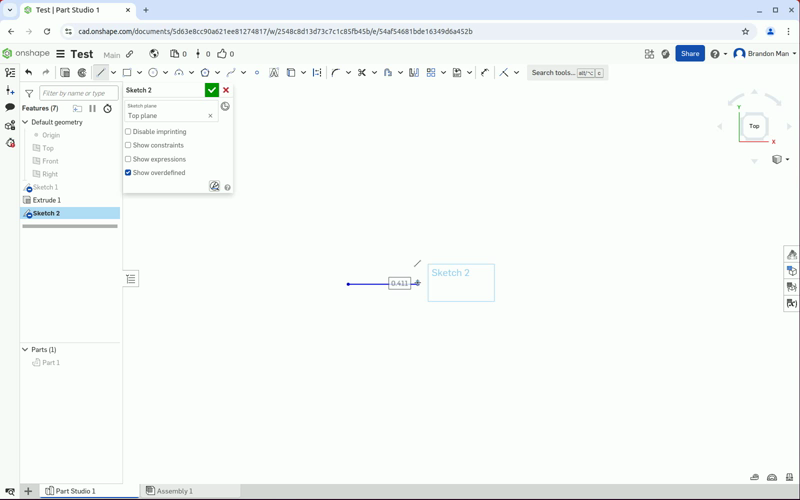
key_down(shift)
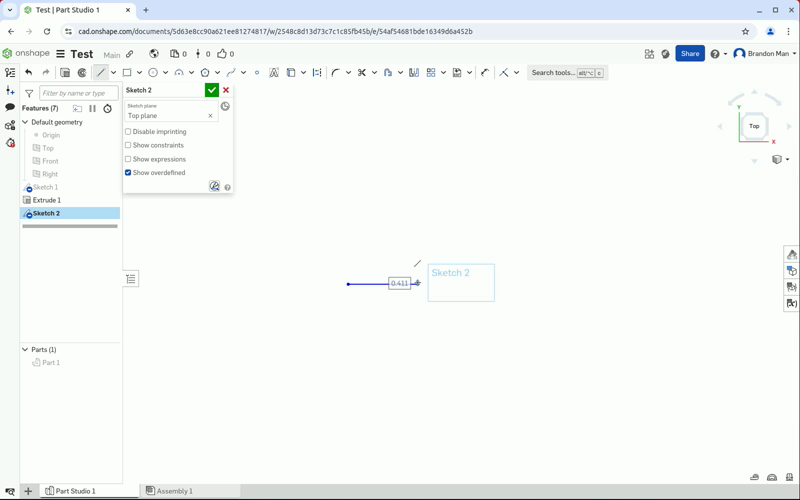
mouse_move(348, 282)
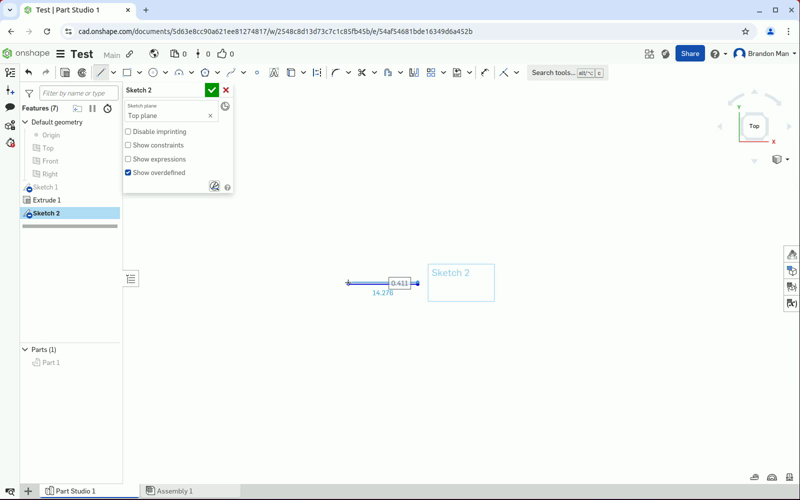
scroll(6)
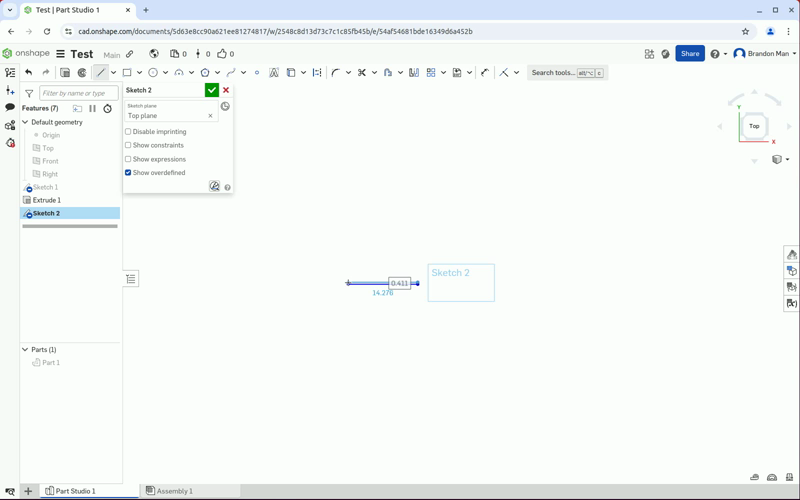
scroll(6)
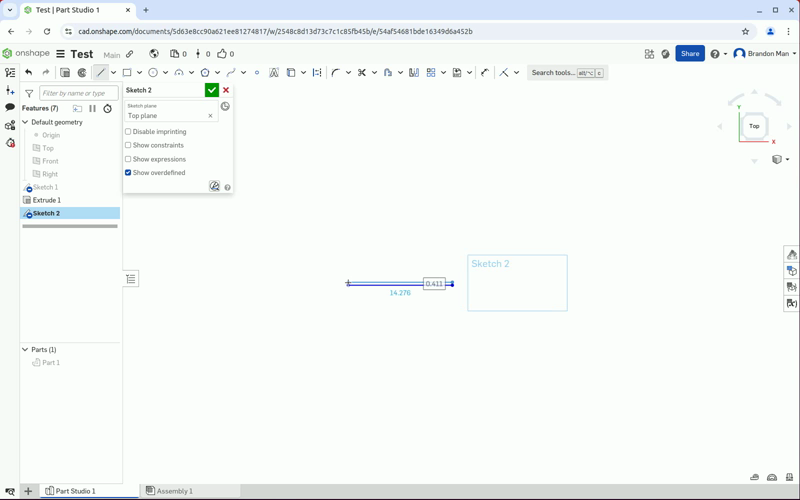
scroll(6)
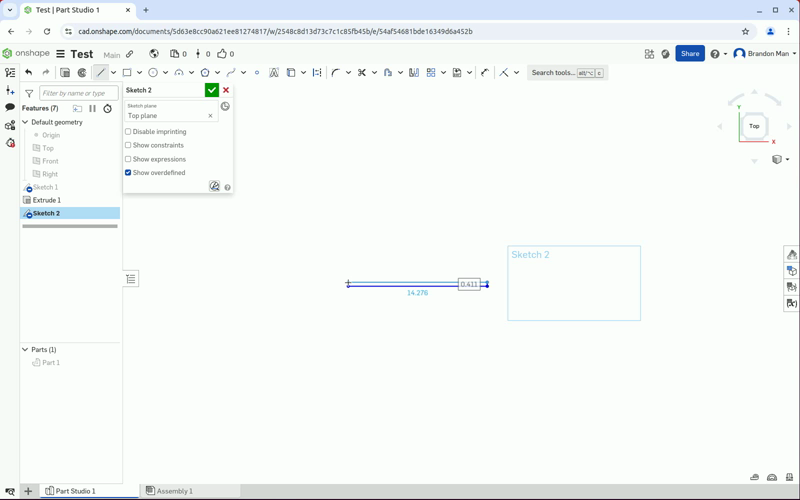
scroll(6)
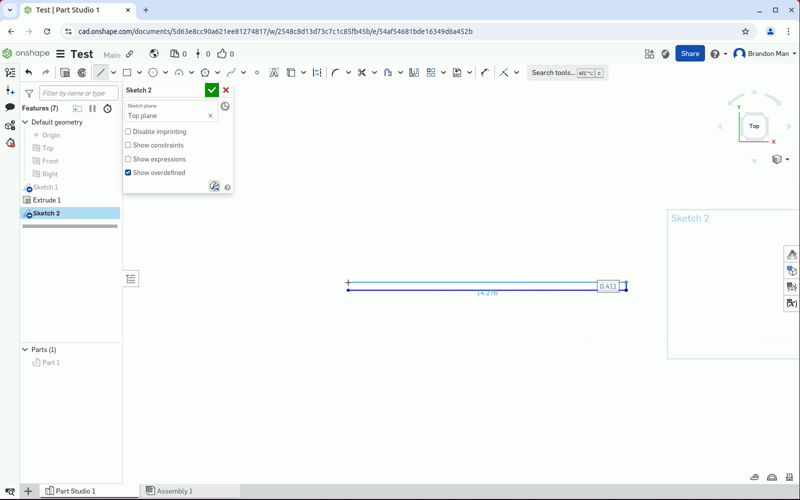
scroll(6)
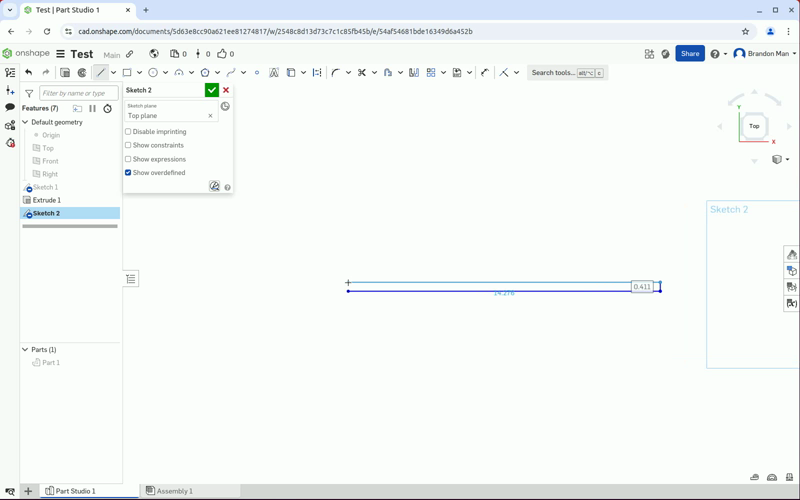
scroll(6)
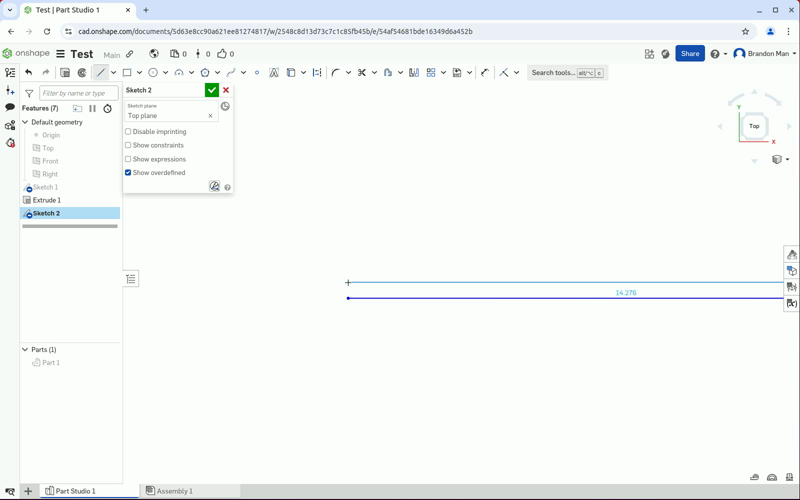
scroll(6)
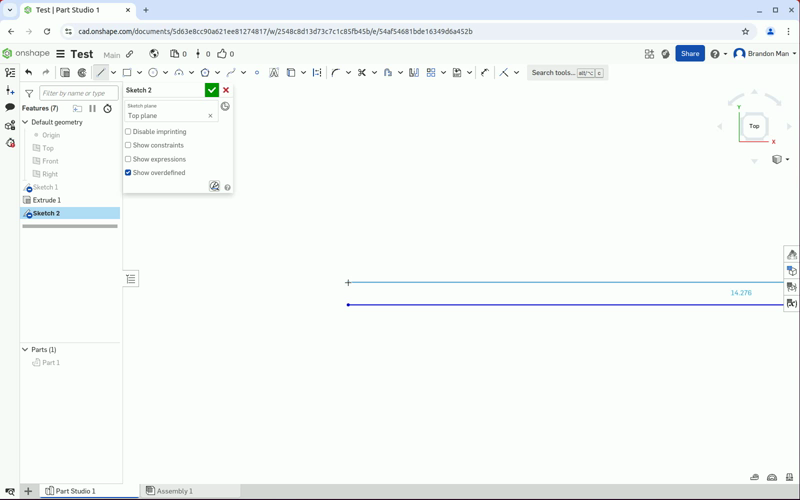
click(348, 282)
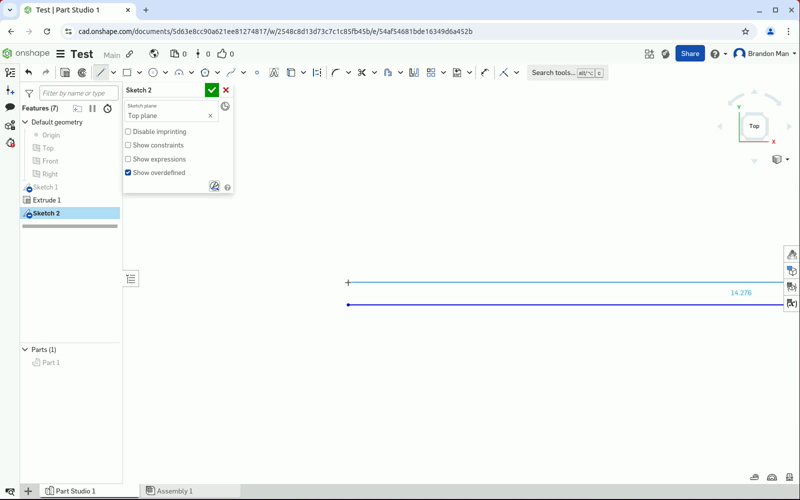
scroll(-6)
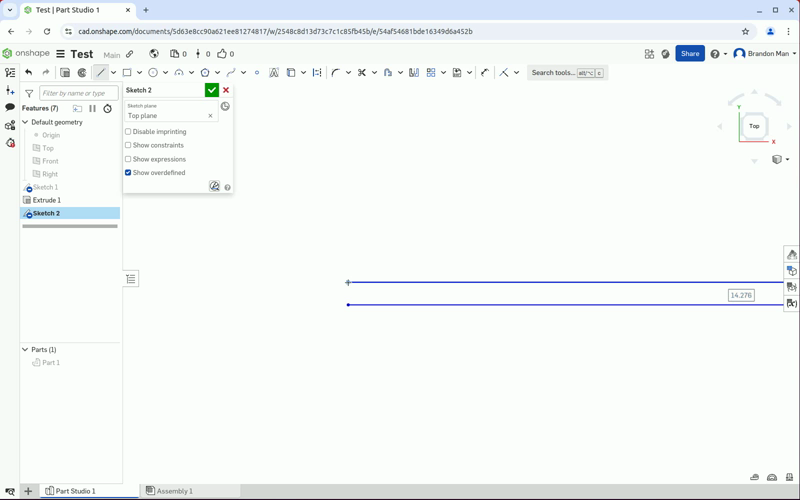
scroll(-6)
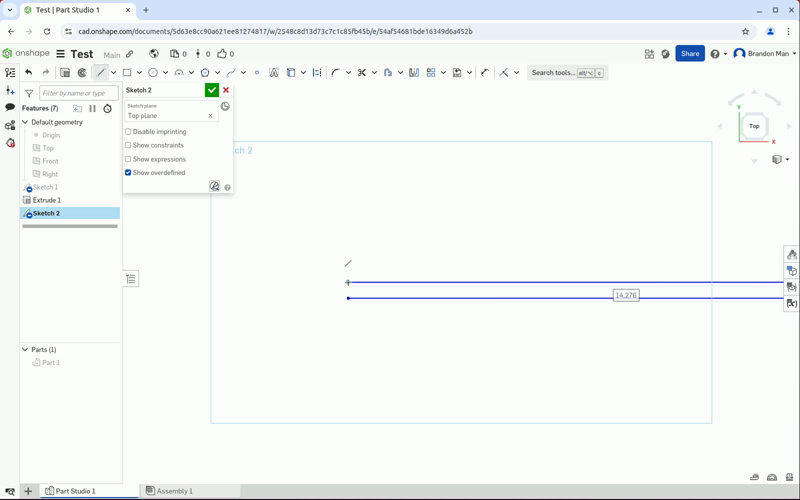
scroll(-6)
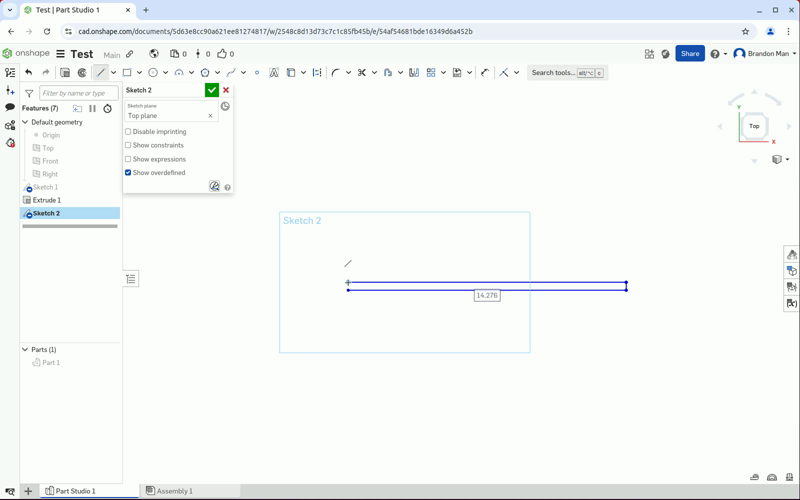
scroll(-6)
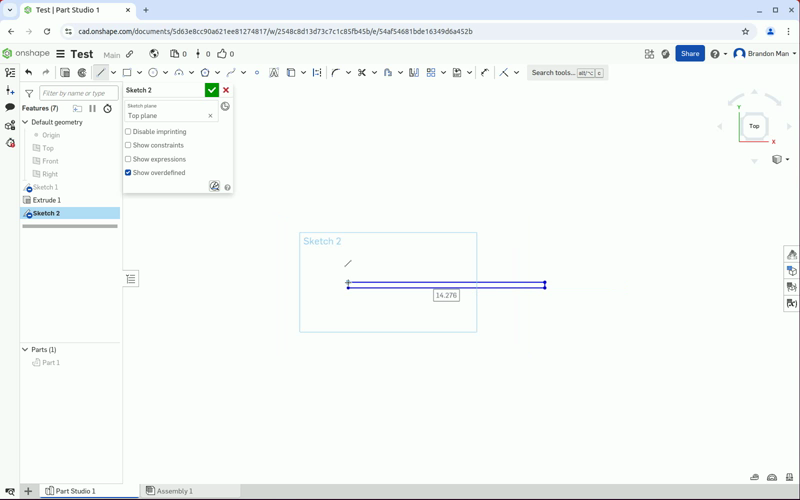
scroll(-6)
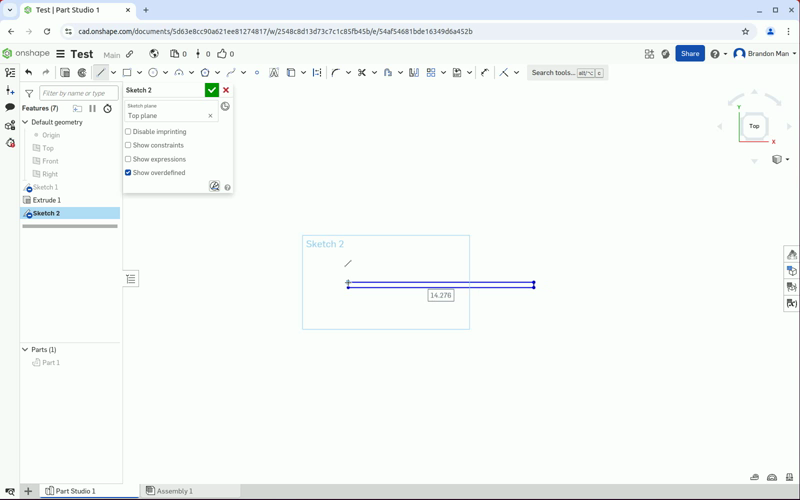
scroll(-6)
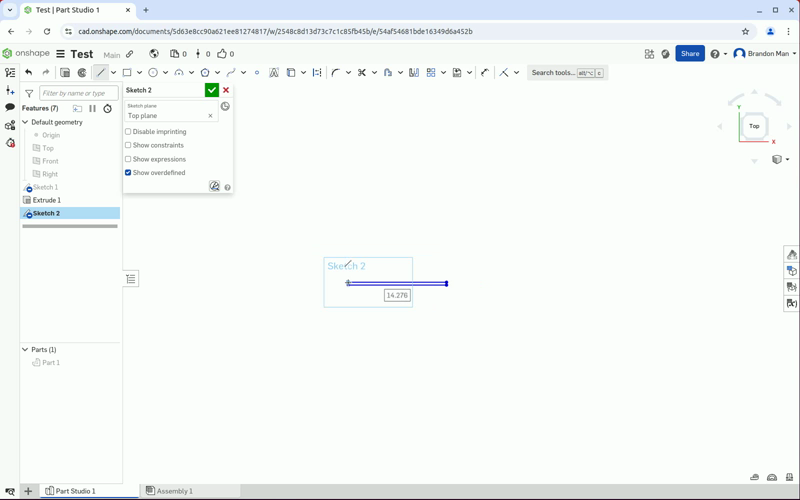
scroll(-6)
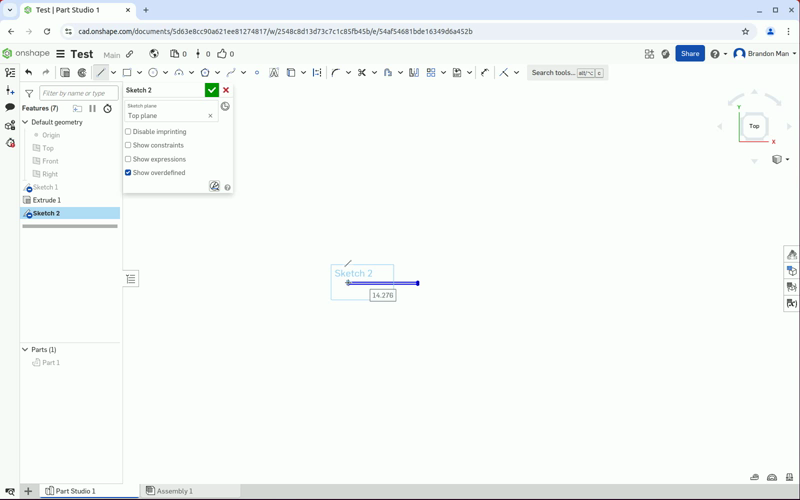
key_up(shift)
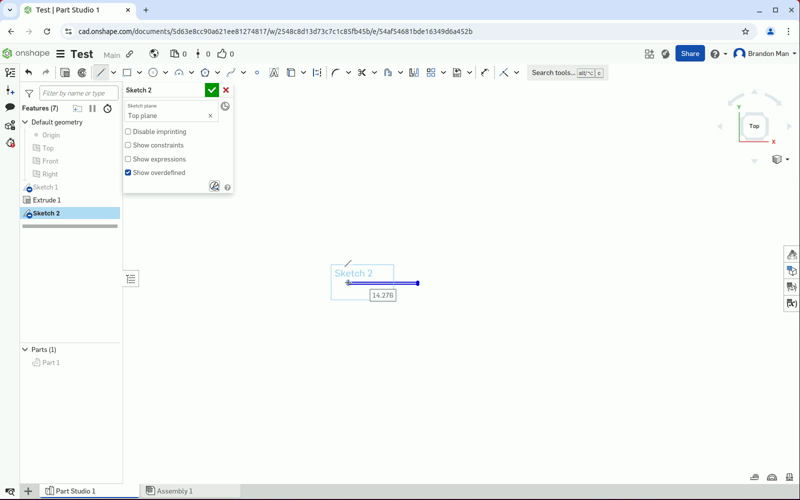
mouse_move(378, 282)
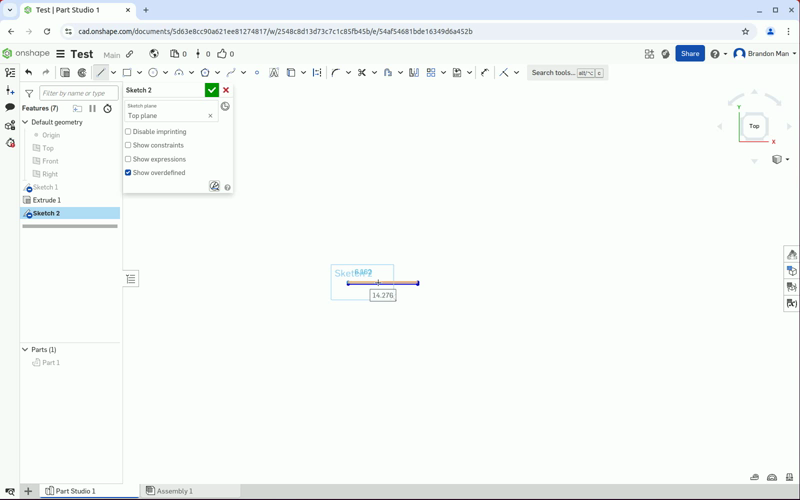
key_down(shift)
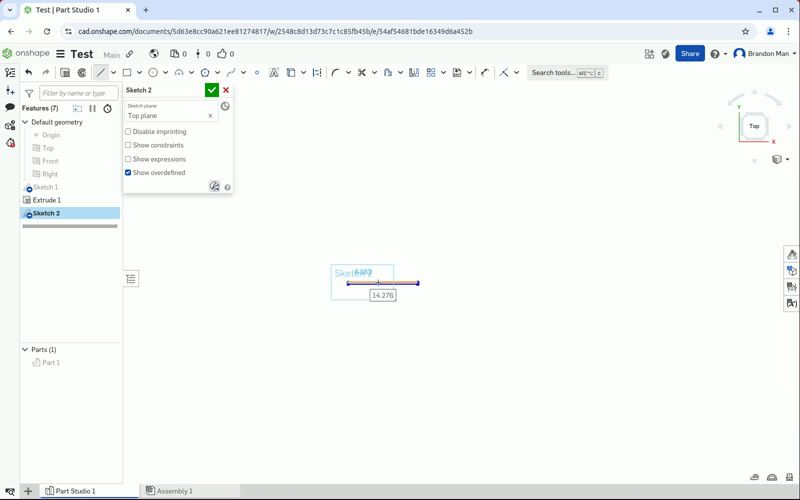
mouse_move(348, 284)
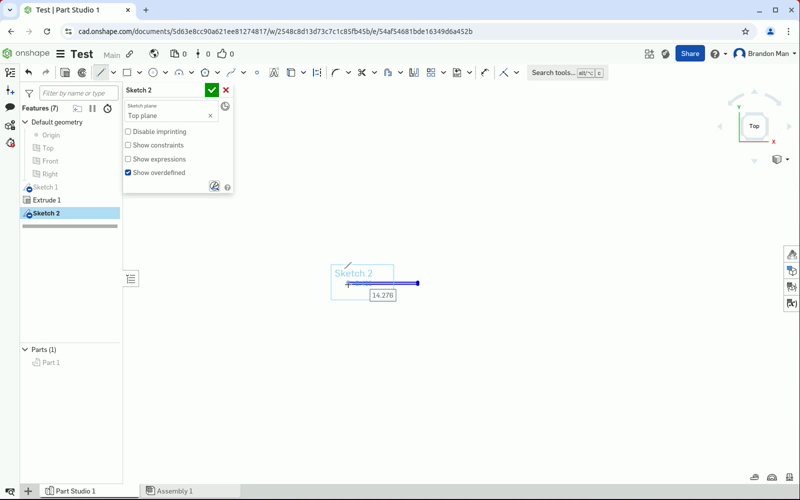
scroll(6)
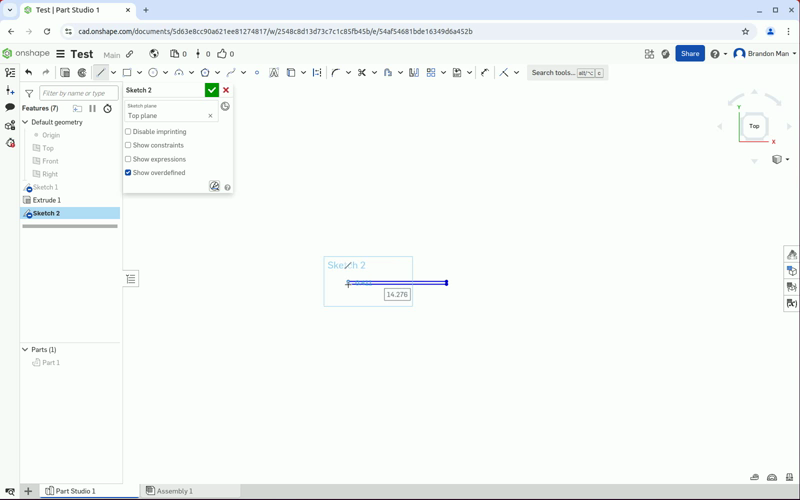
scroll(6)
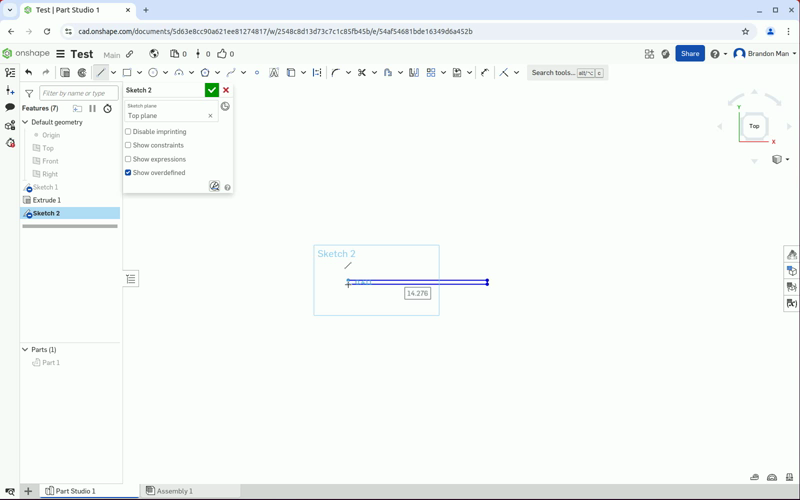
scroll(6)
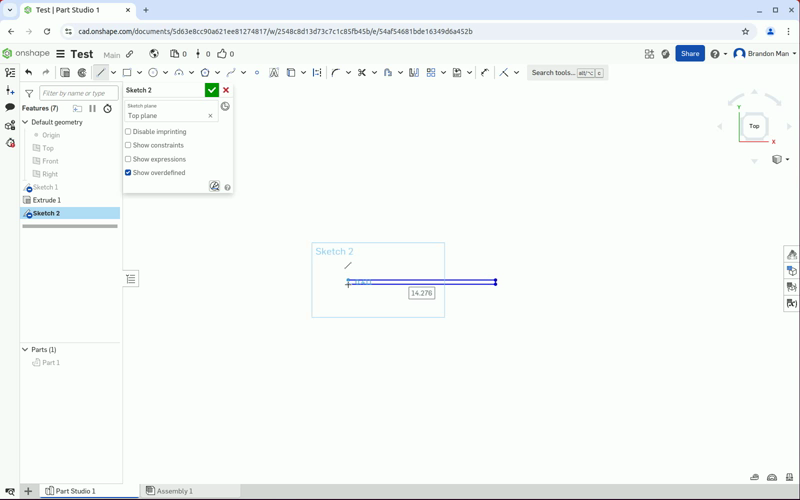
scroll(6)
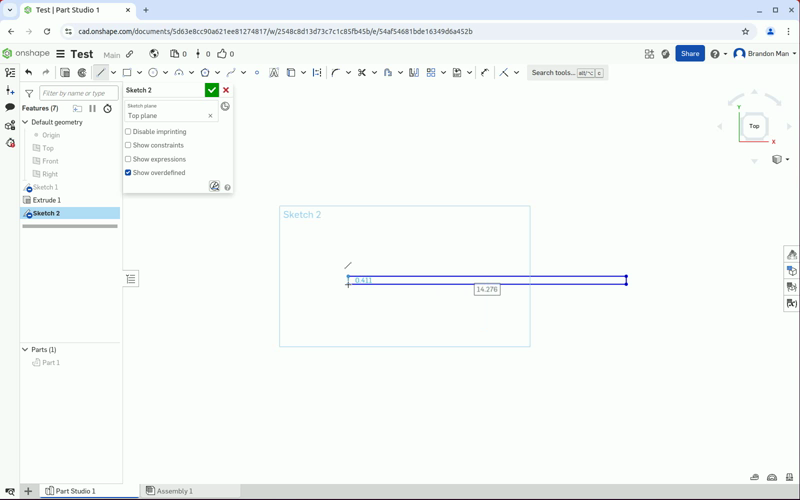
scroll(6)
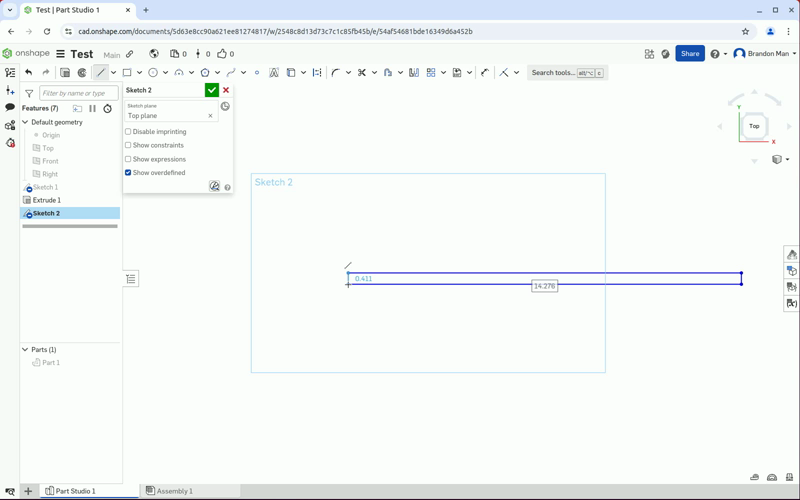
scroll(6)
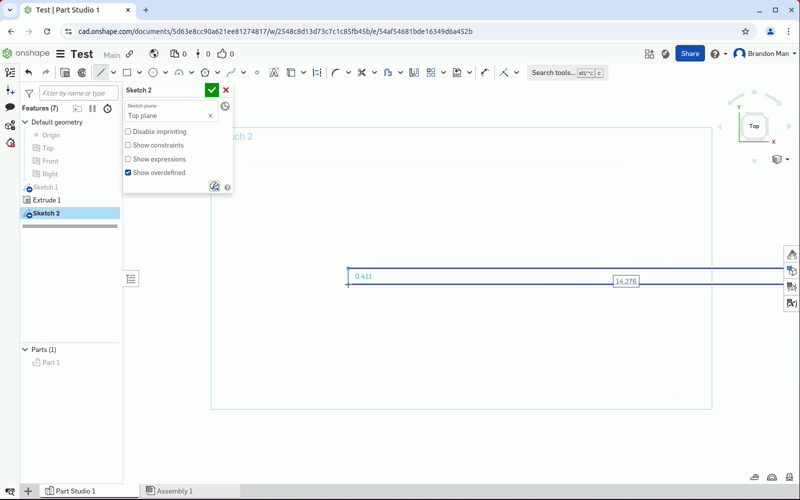
scroll(6)
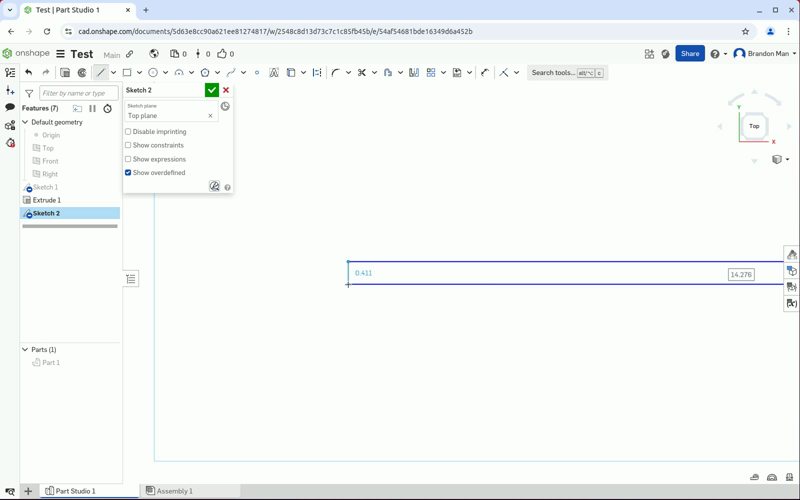
key_up(shift)
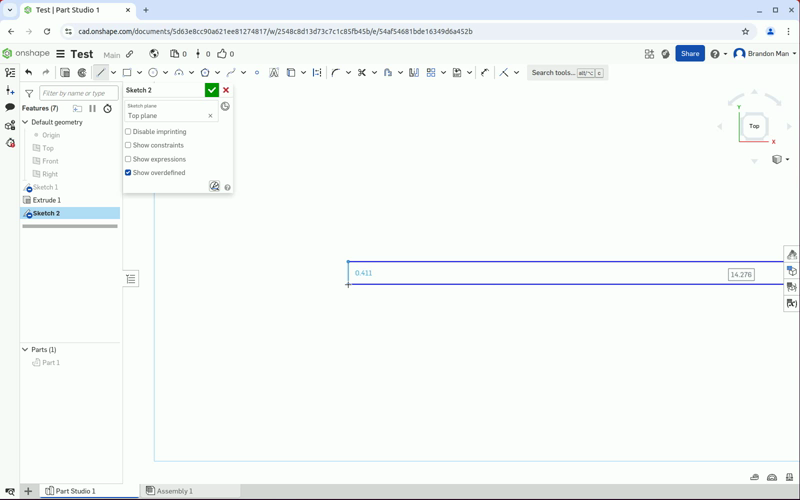
click(348, 284)
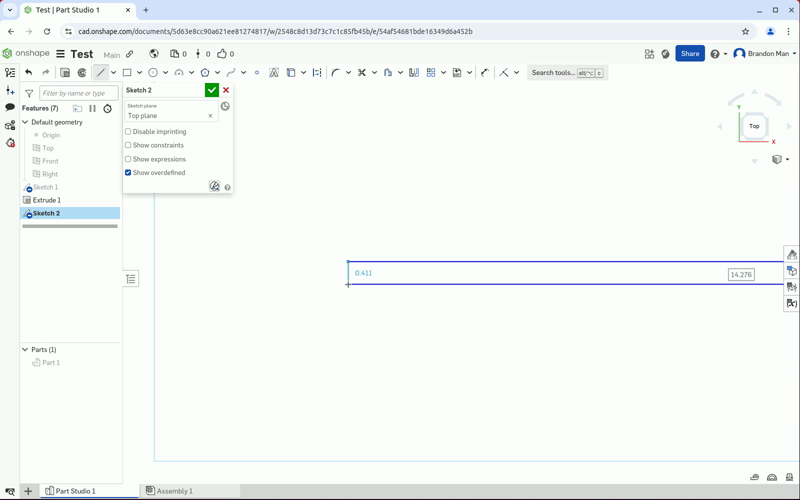
scroll(-6)
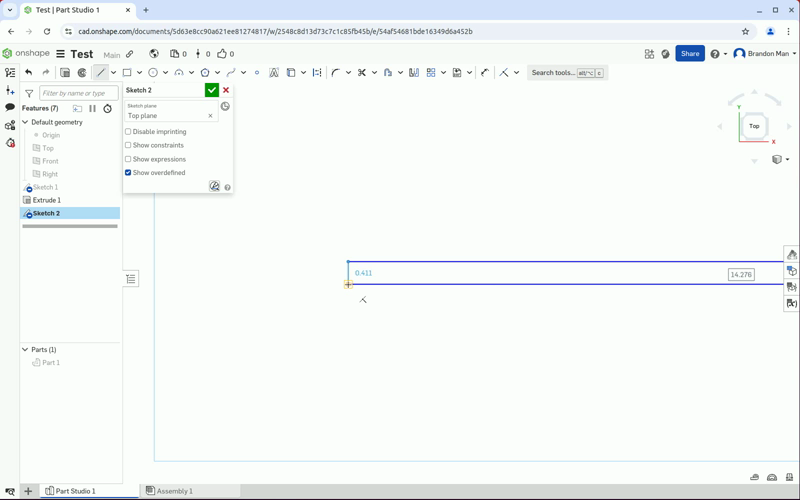
scroll(-6)
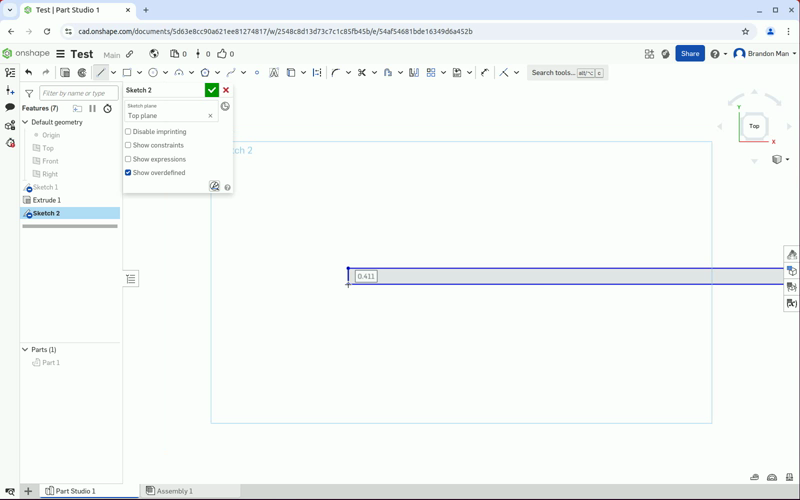
scroll(-6)
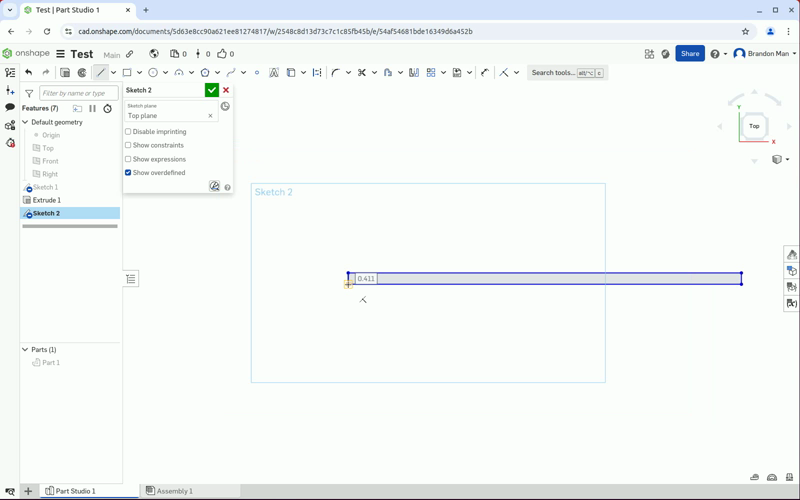
scroll(-6)
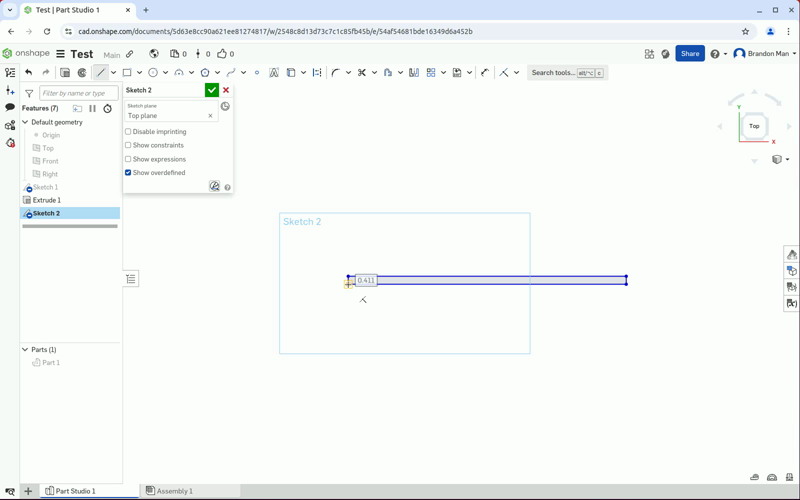
scroll(-6)
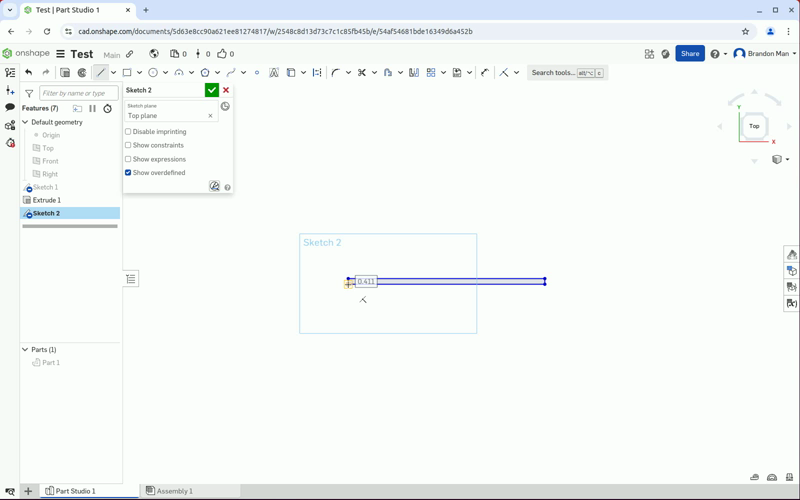
scroll(-6)
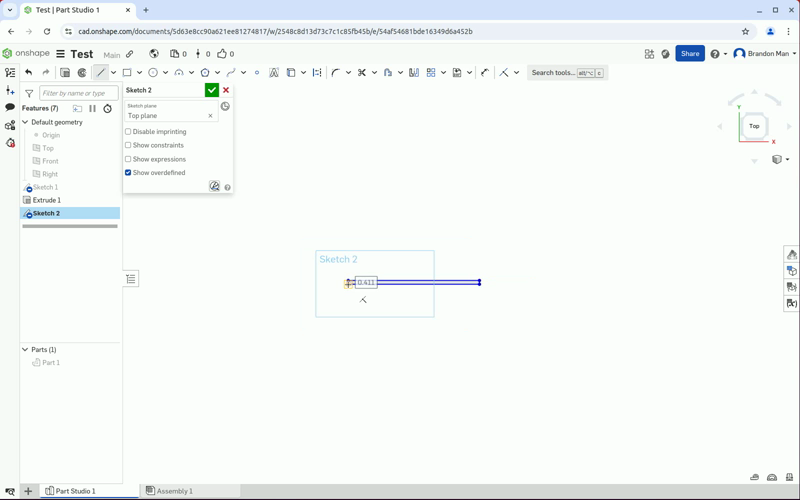
scroll(-6)
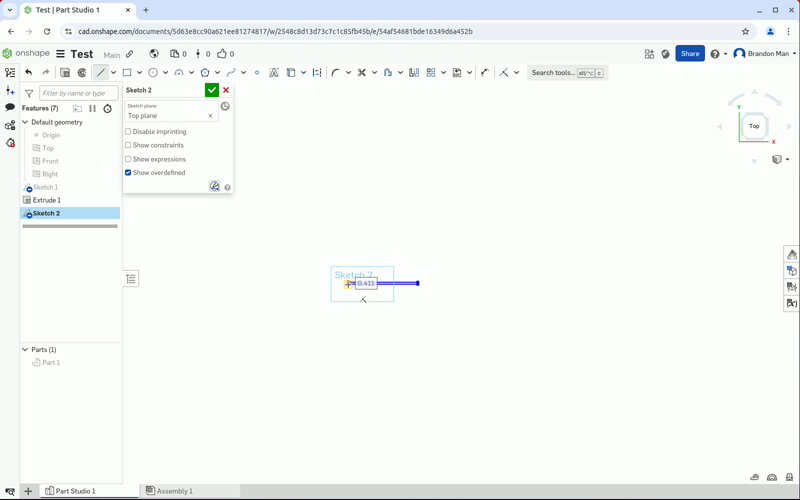
key(esc)
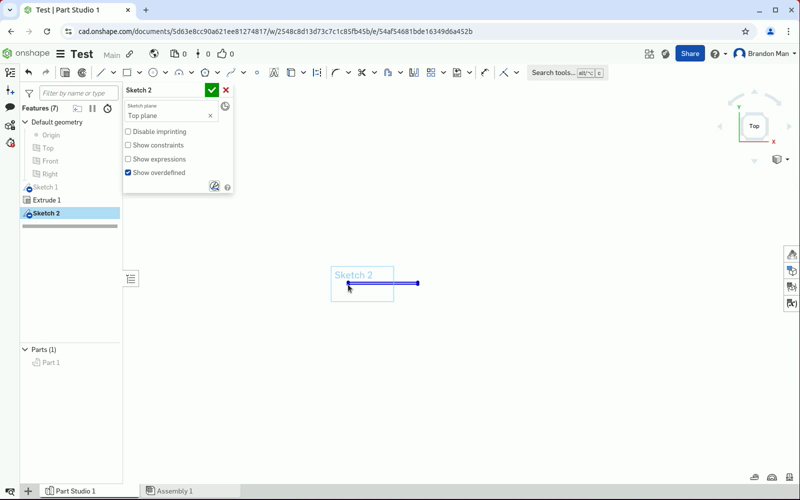
mouse_move(373, 282)
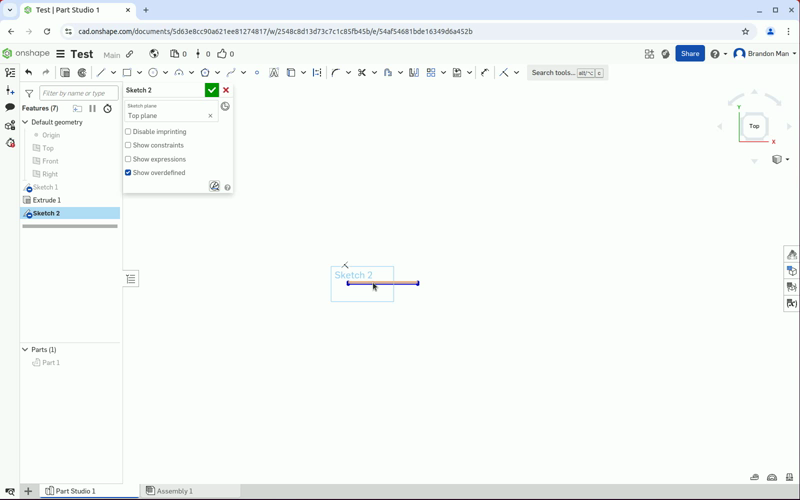
scroll(6)
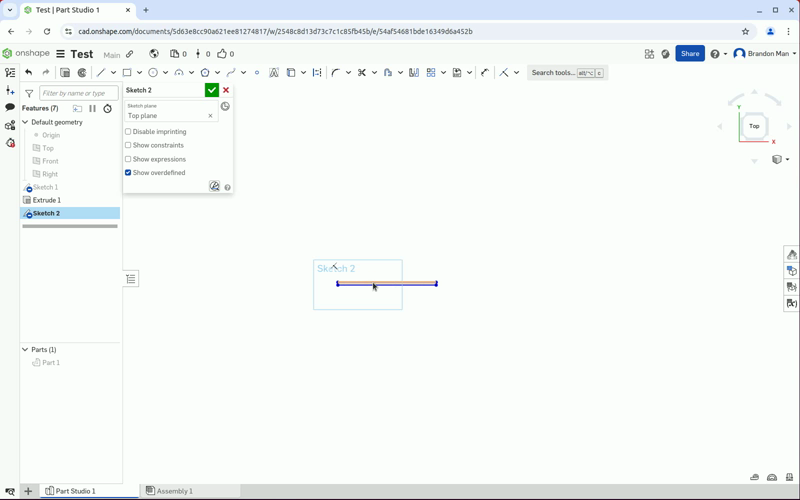
scroll(6)
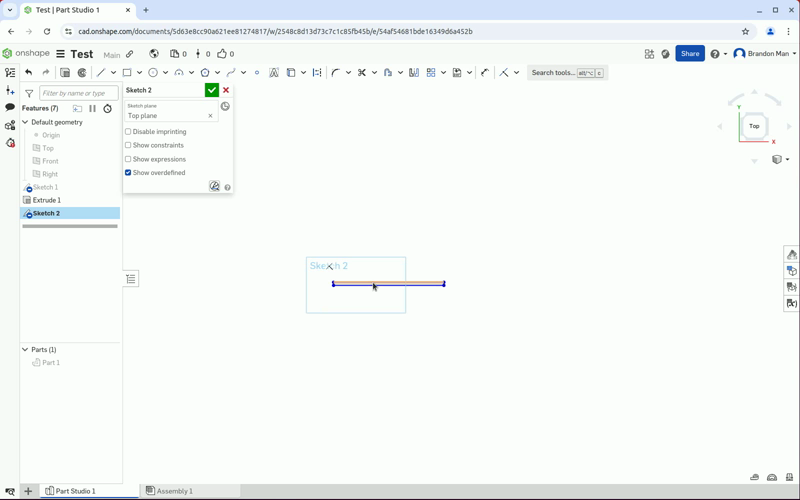
scroll(6)
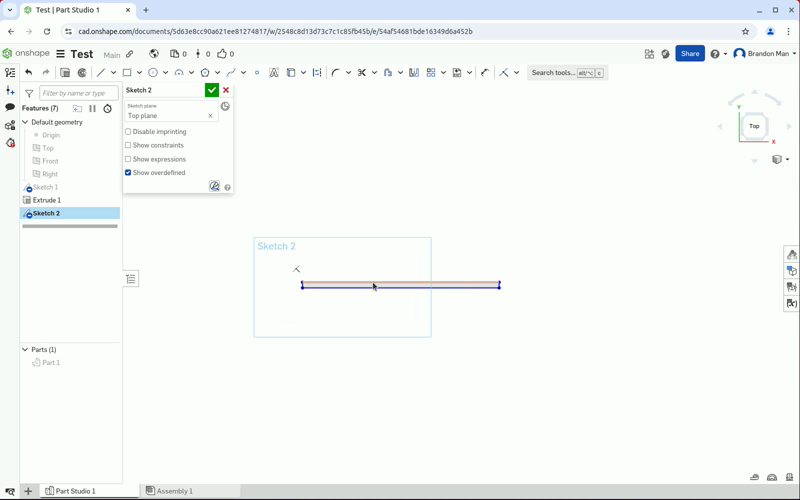
scroll(6)
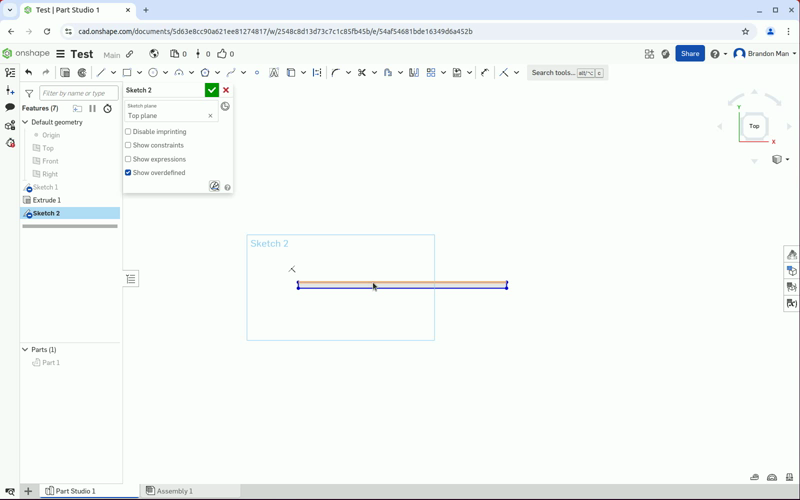
scroll(6)
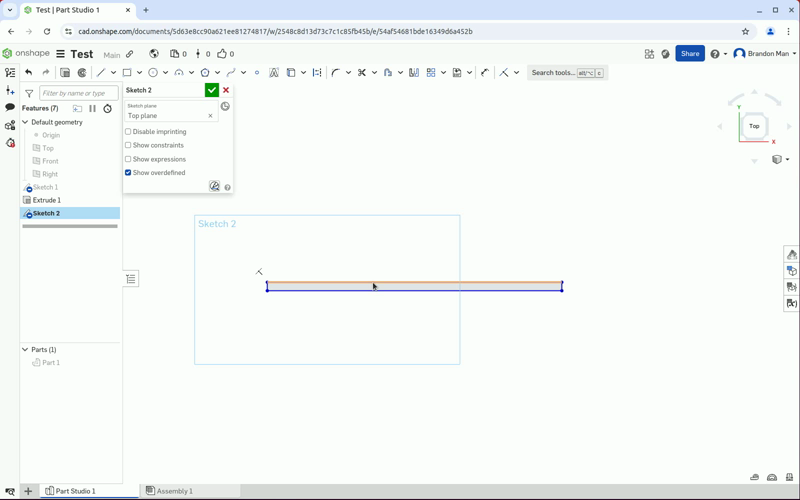
scroll(6)
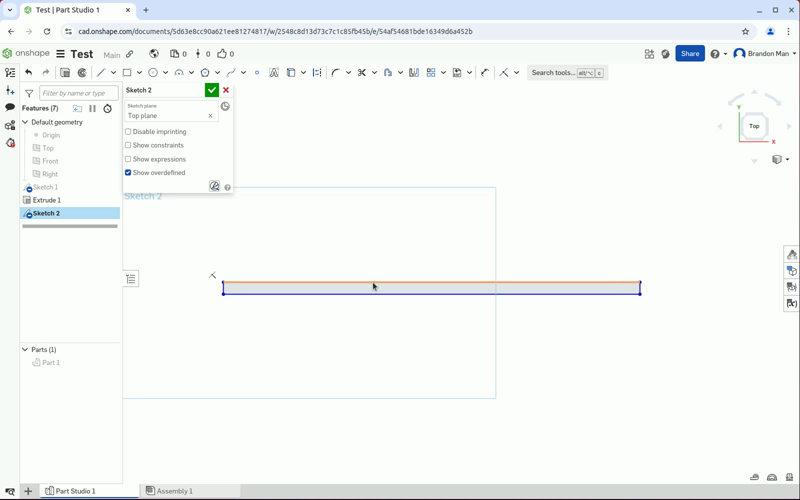
scroll(6)
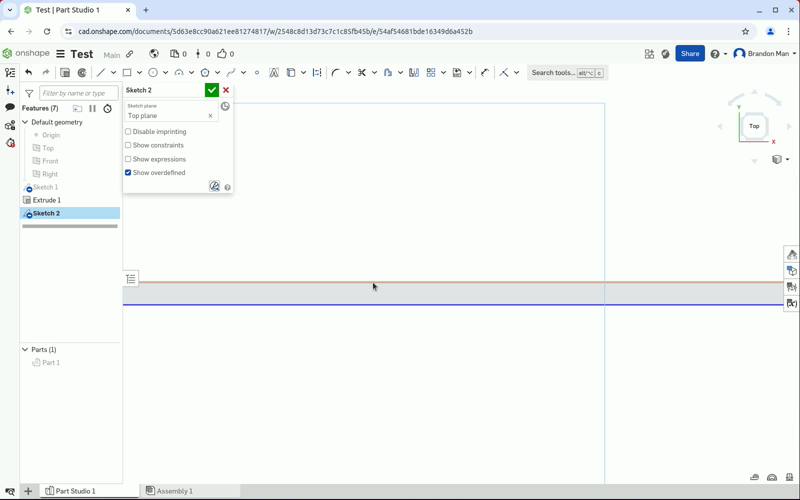
click(373, 282)
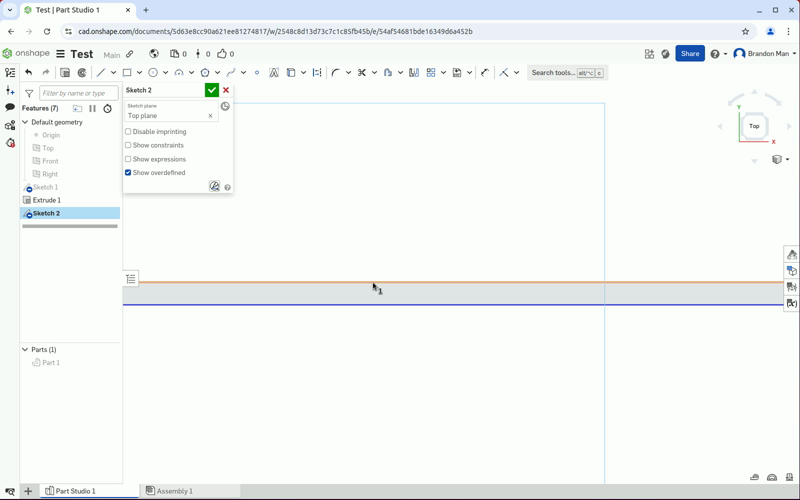
scroll(-6)
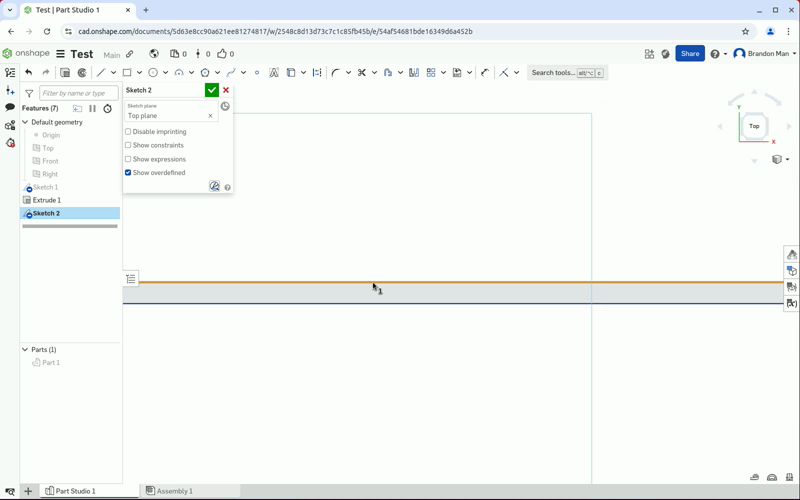
scroll(-6)
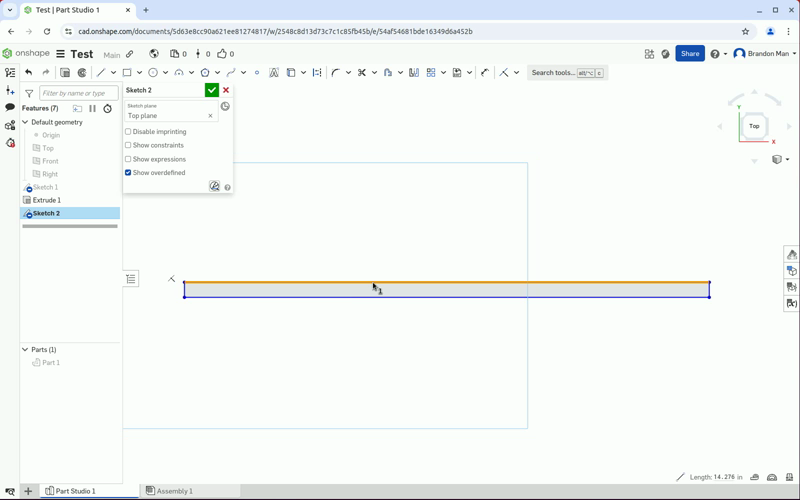
scroll(-6)
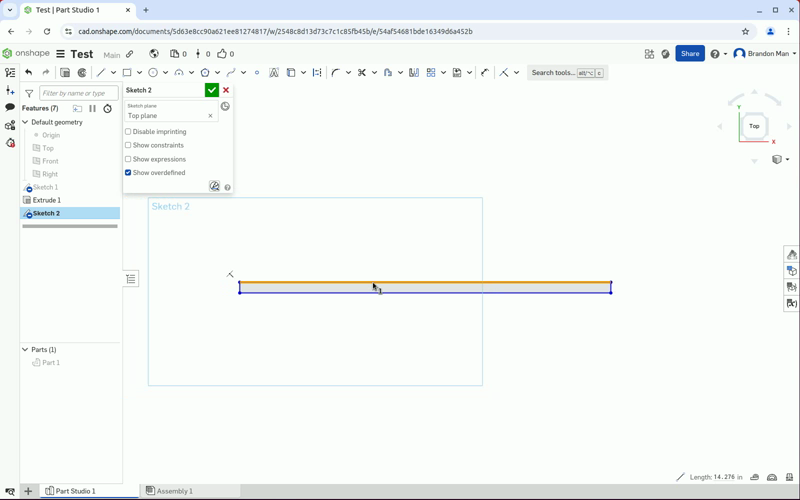
scroll(-6)
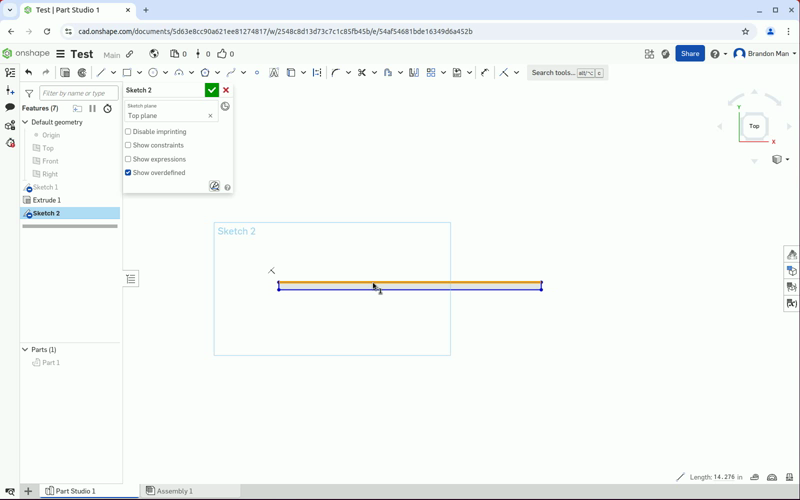
scroll(-6)
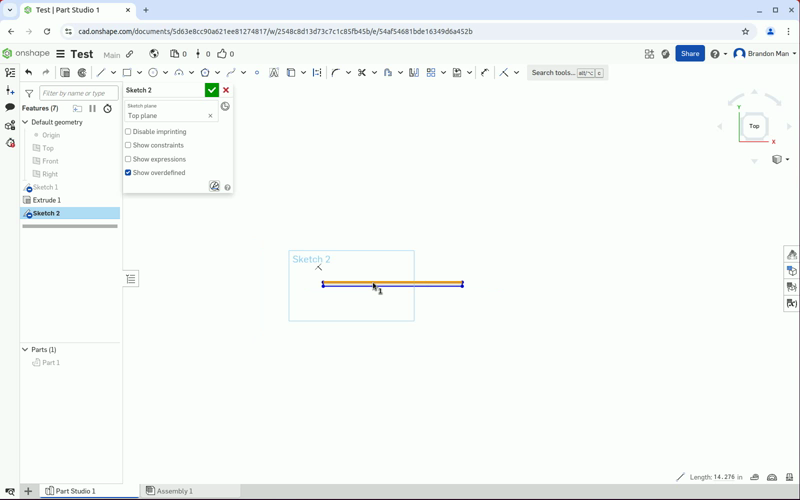
scroll(-6)
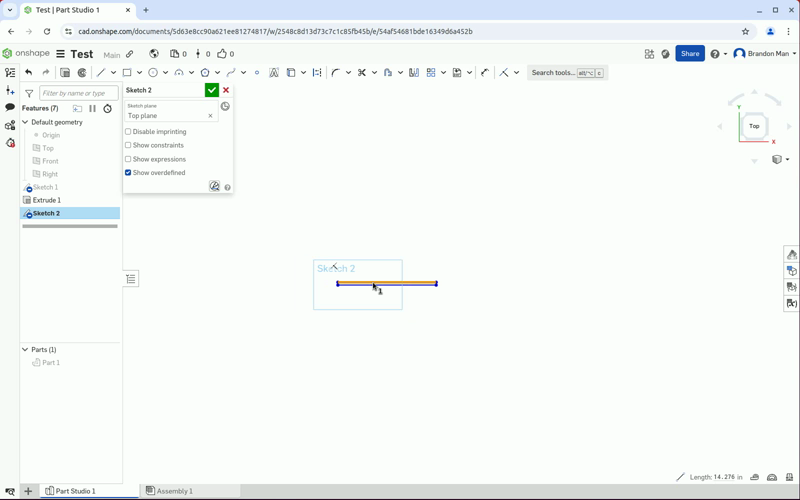
scroll(-6)
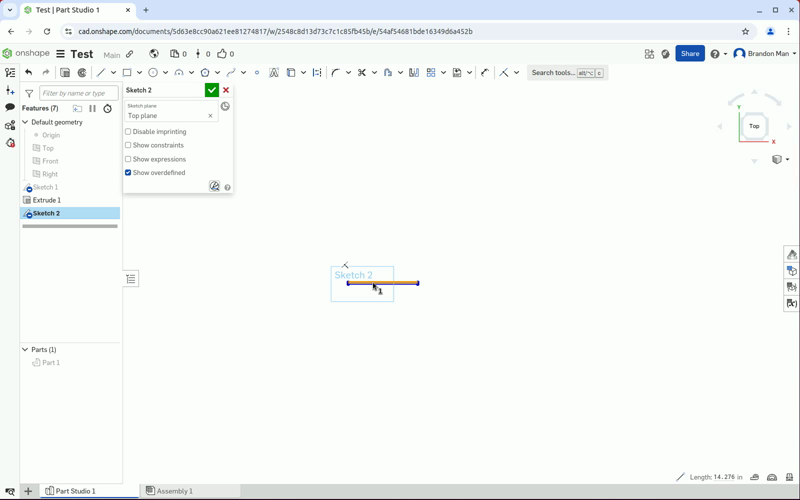
mouse_move(73, 352)
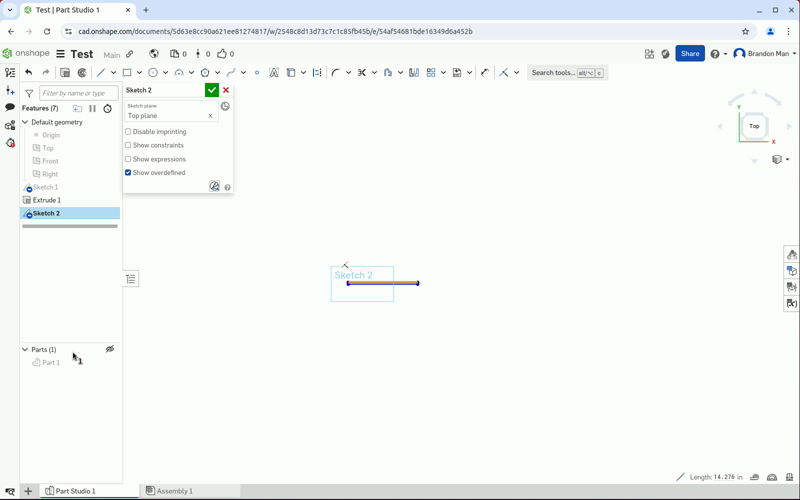
key(shift+y)
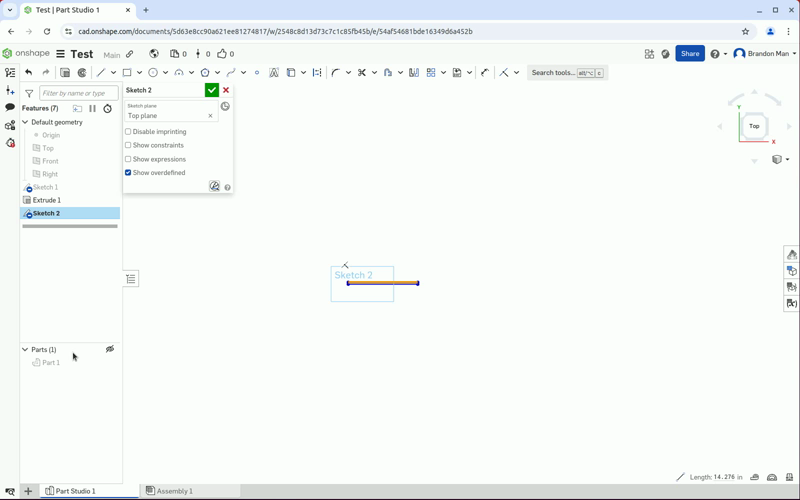
key(shift+e)
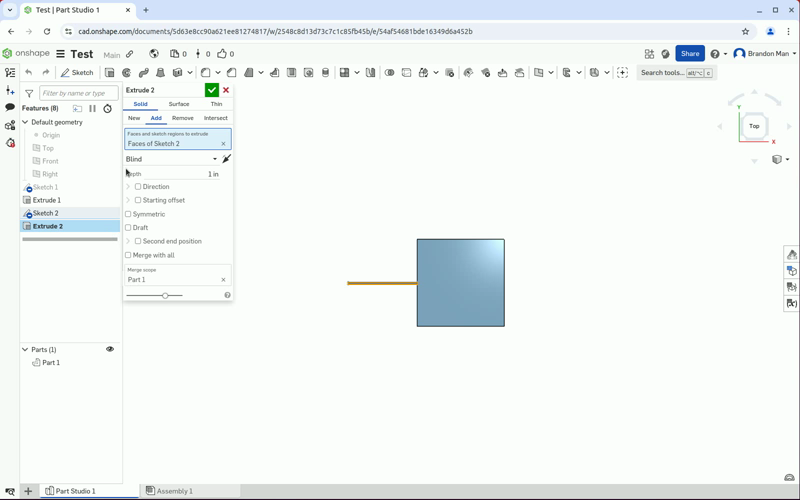
mouse_move(143, 106)
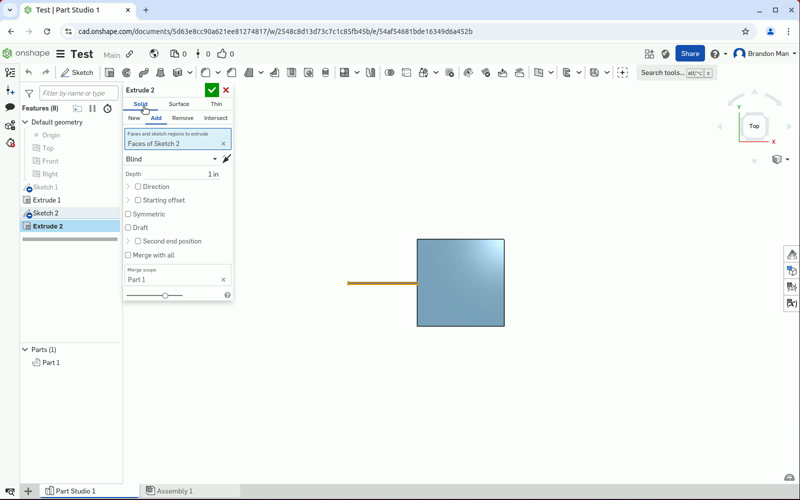
click(143, 106)
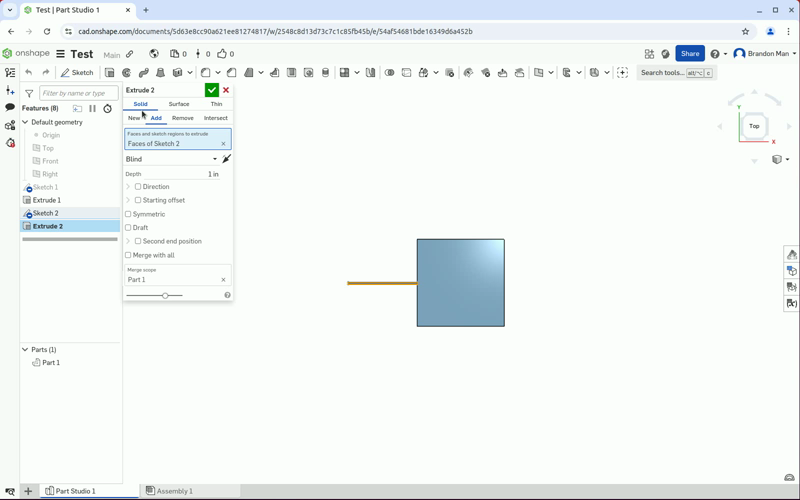
mouse_move(137, 120)
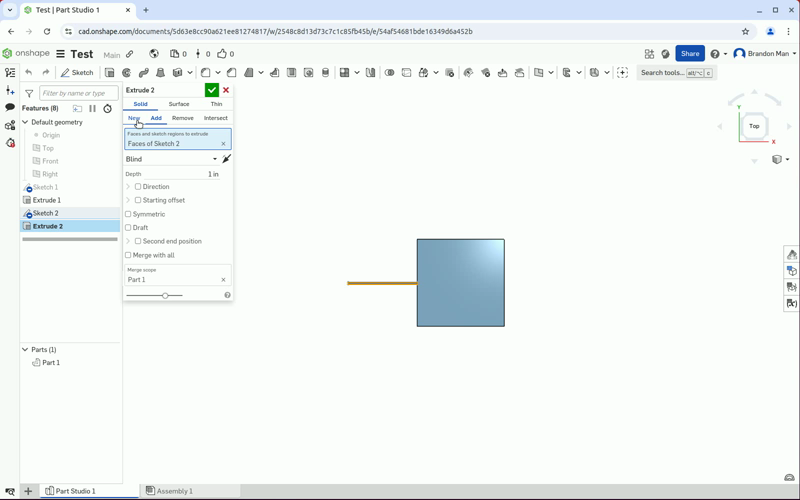
click(137, 120)
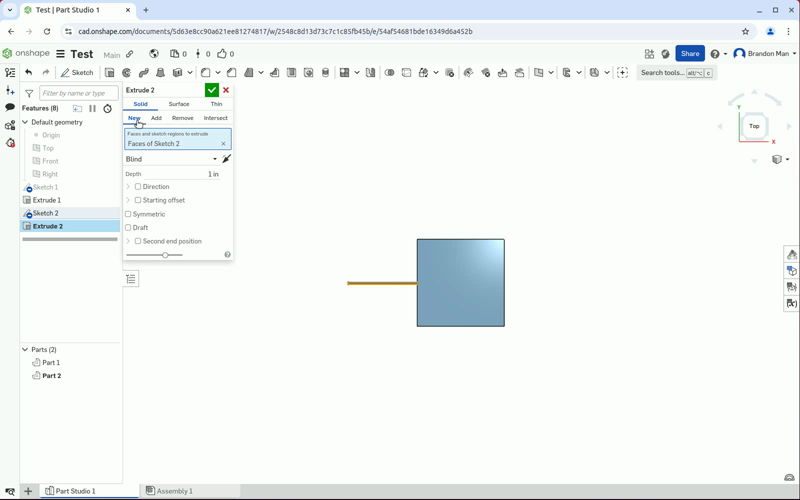
key(tab, 4)
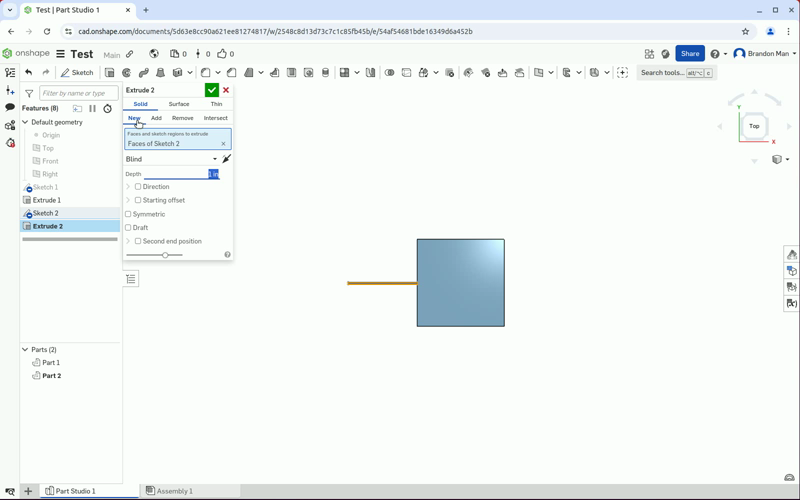
text(0.482)
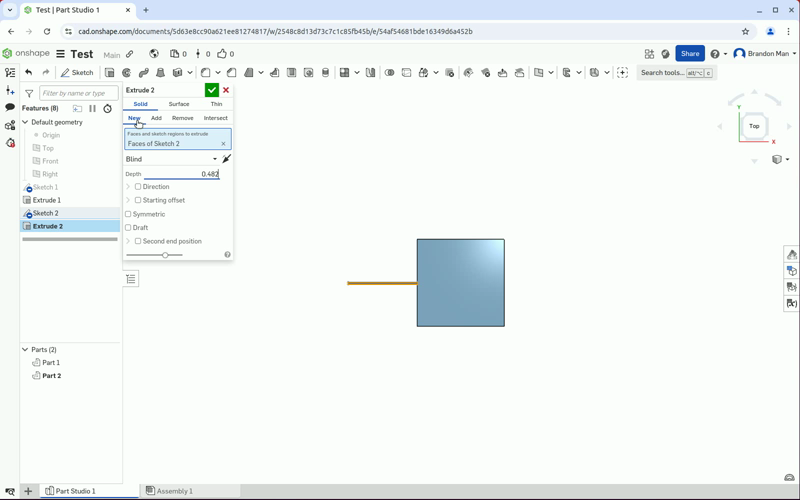
key(tab, 3)
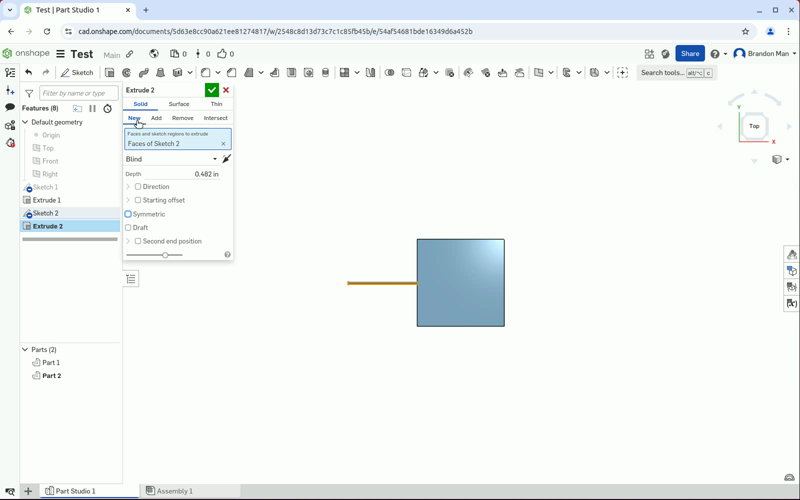
key(space)
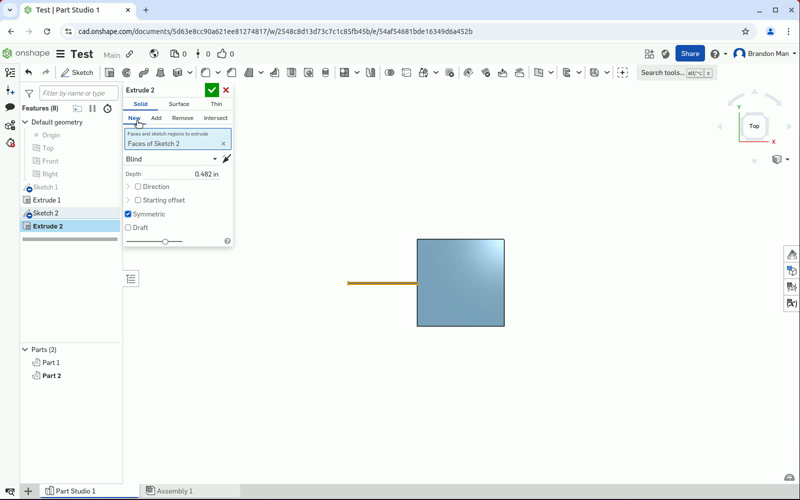
key(enter)
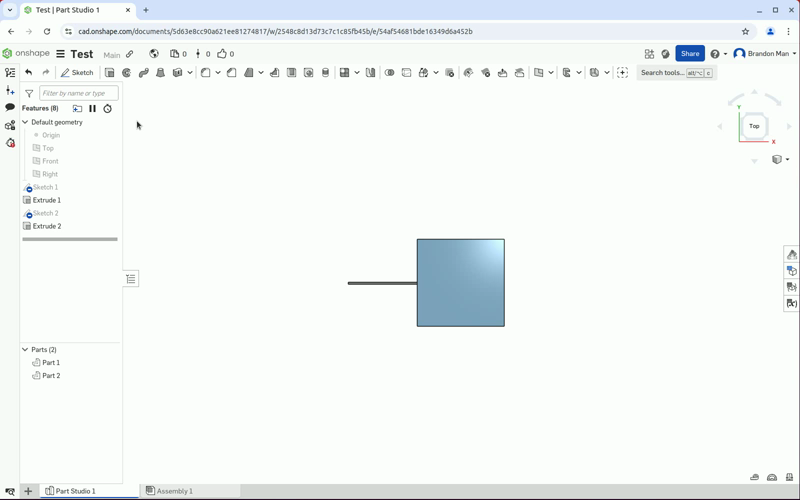
key(shift+h)
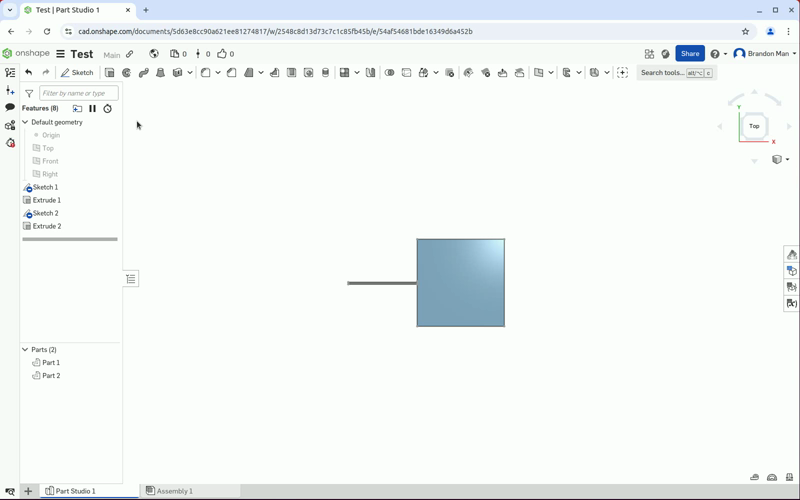
key(shift+h)
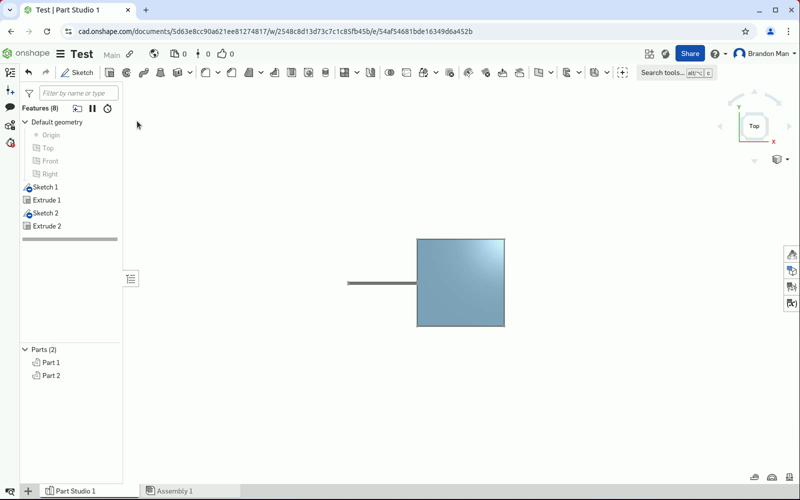
key(shift+7)
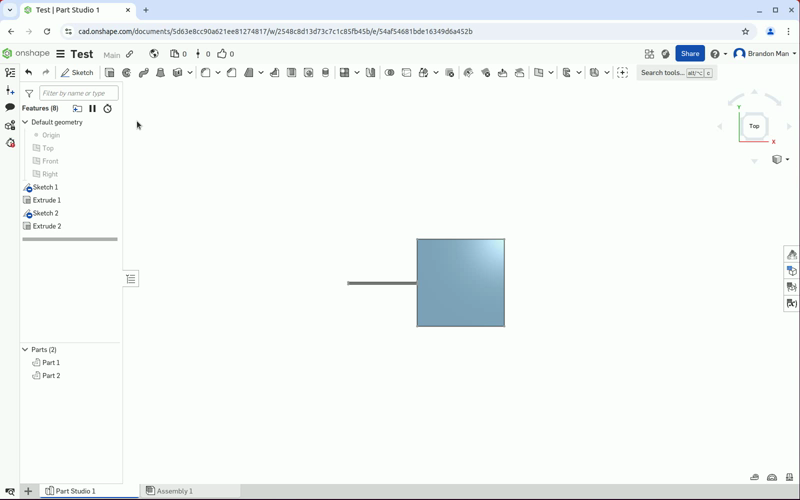
key(up, 3)
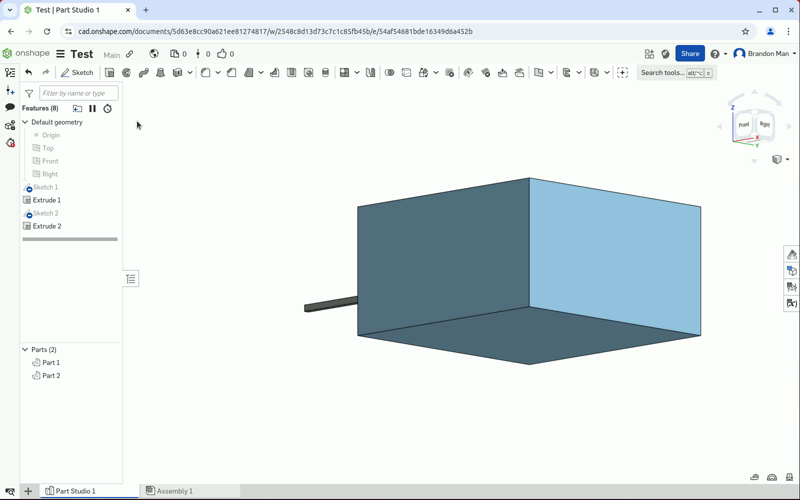
key(left, 3)
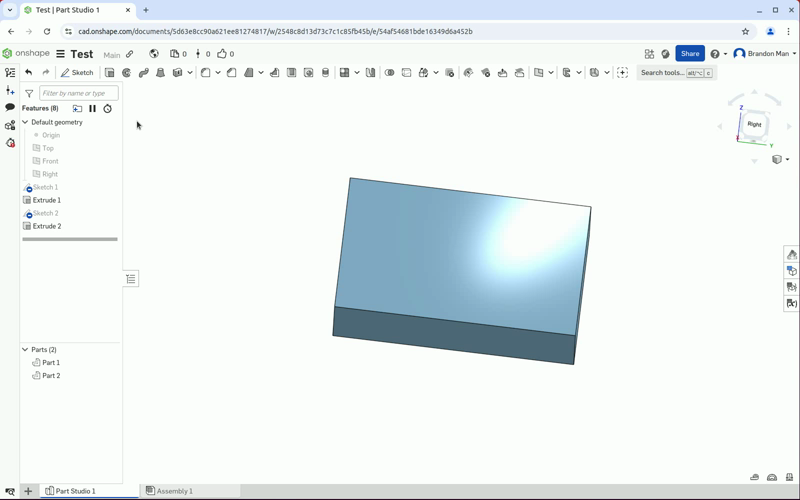
key(right, 3)
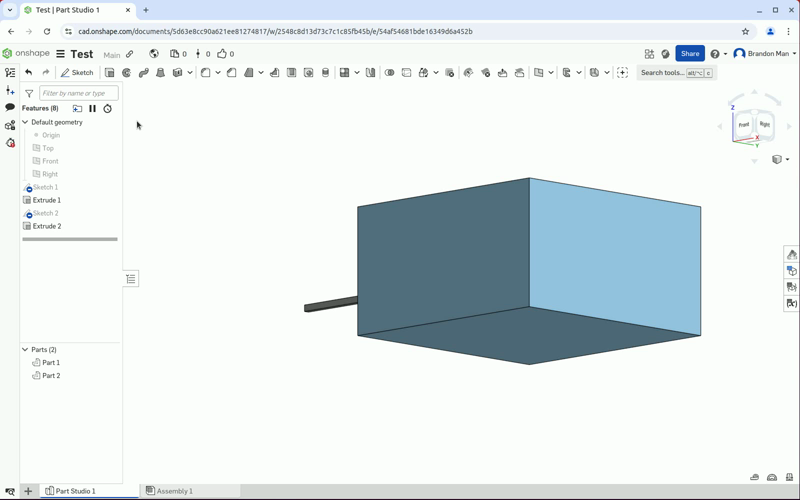
key(down, 3)
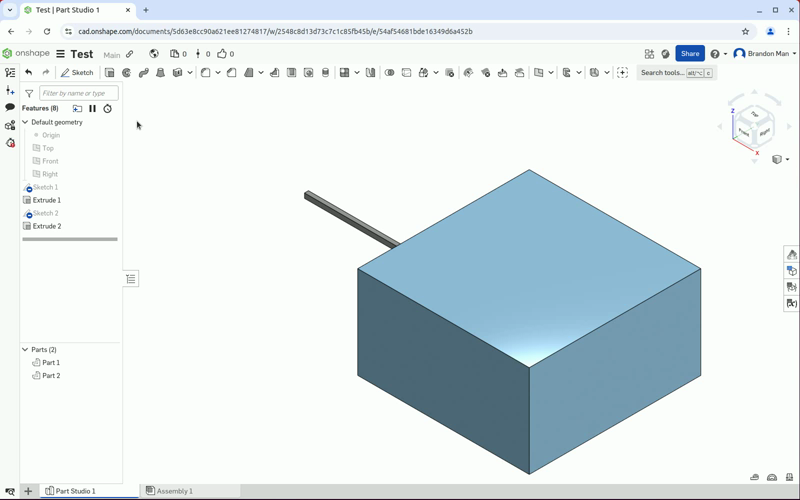
mouse_move(73, 189)
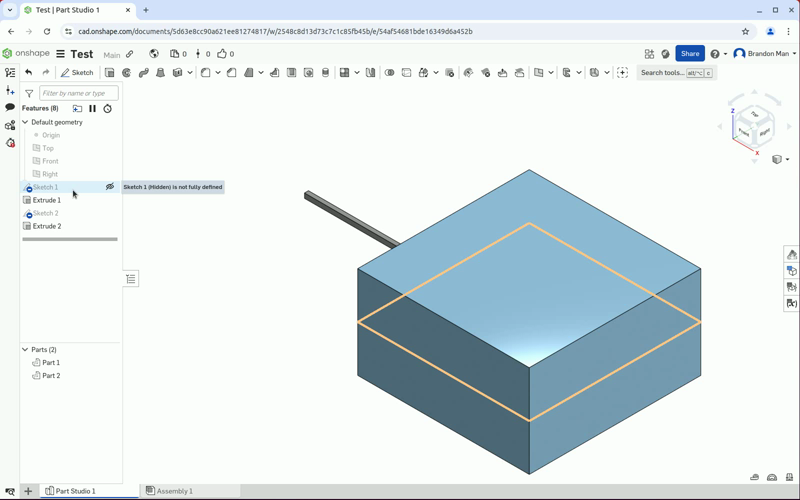
click(73, 189)